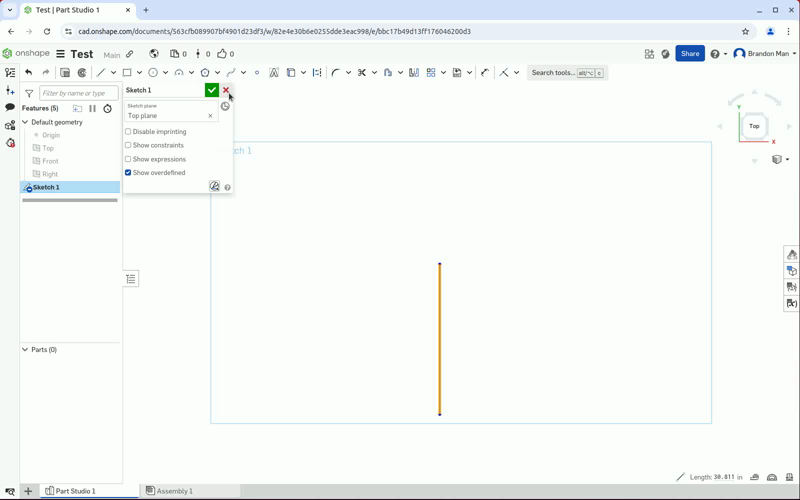
key(shift+h)
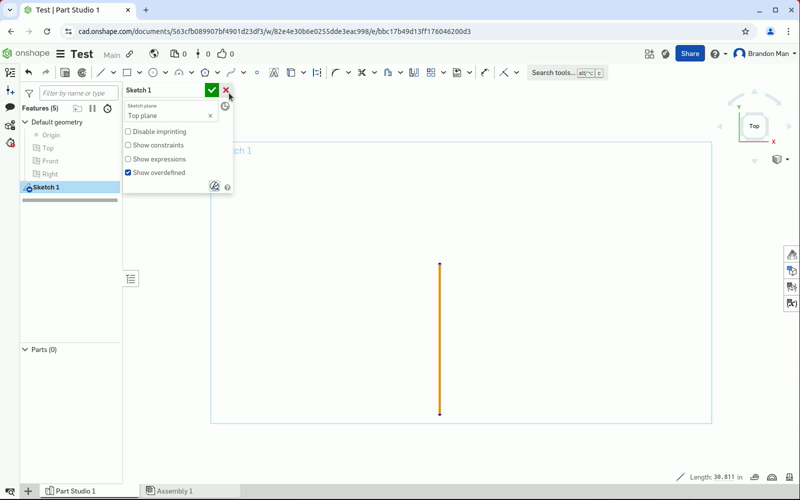
key(shift+s)
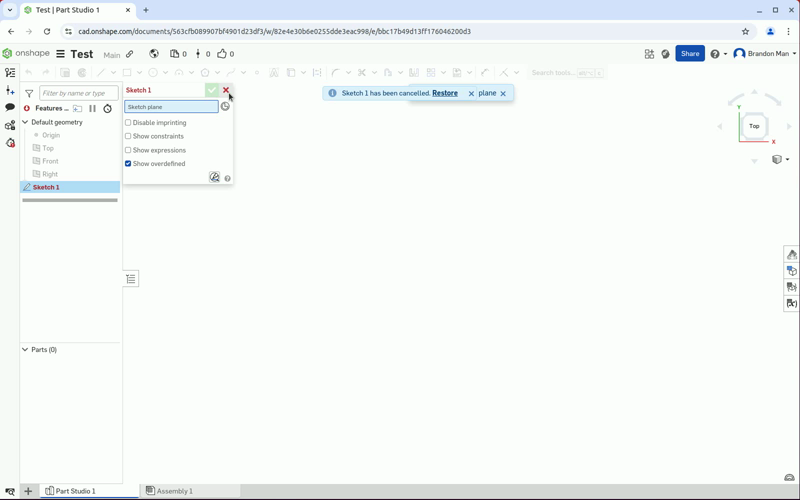
mouse_move(73, 150)
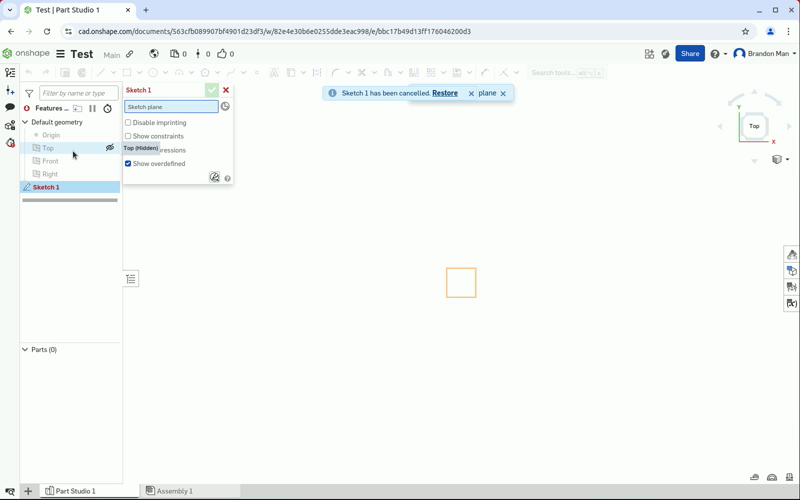
click(73, 150)
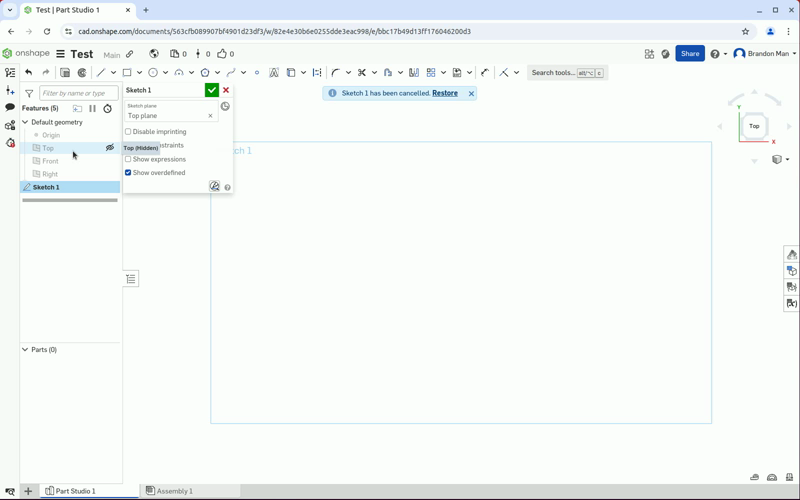
mouse_move(73, 352)
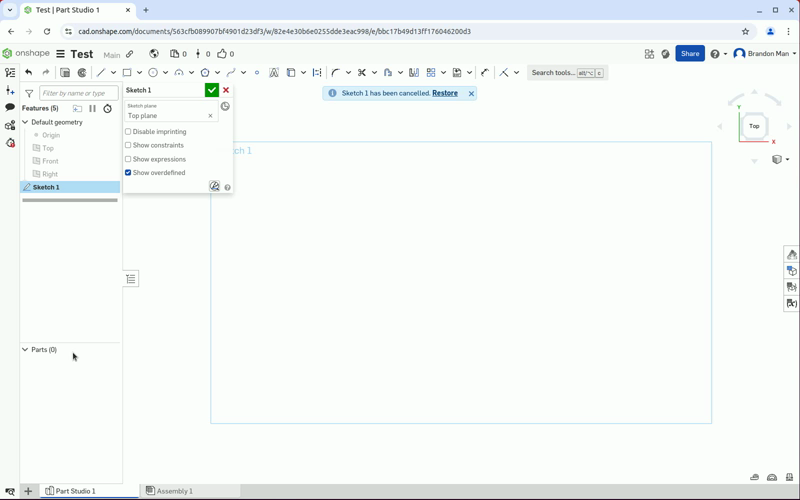
key(y)
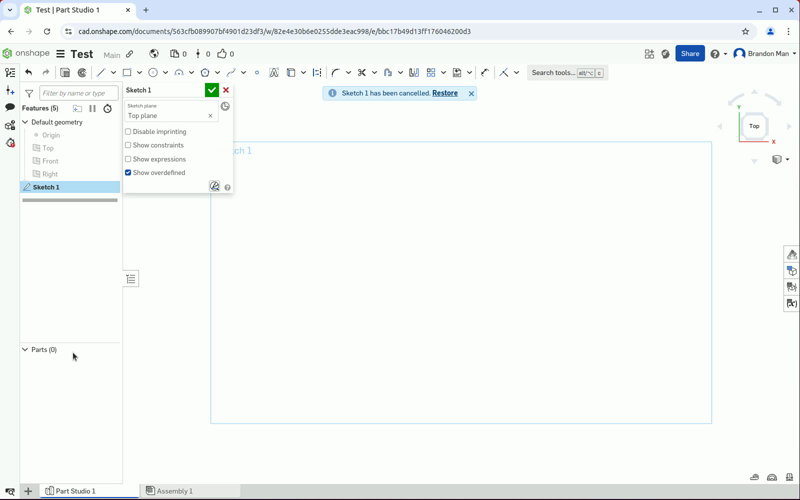
key(l)
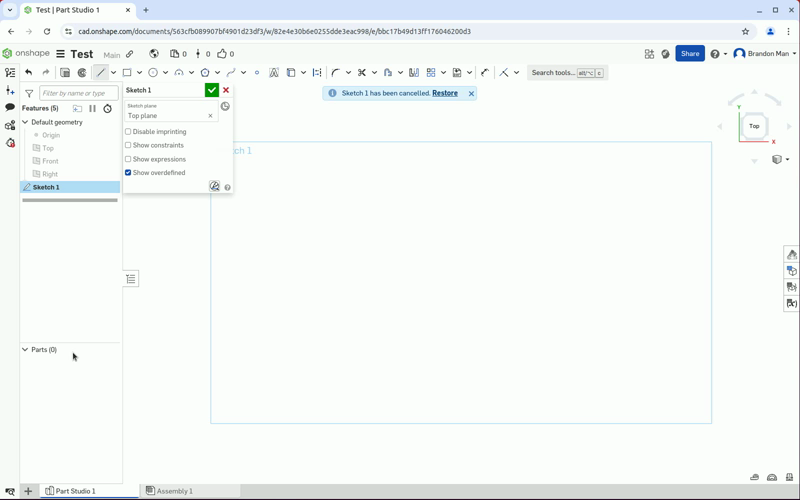
key_down(shift)
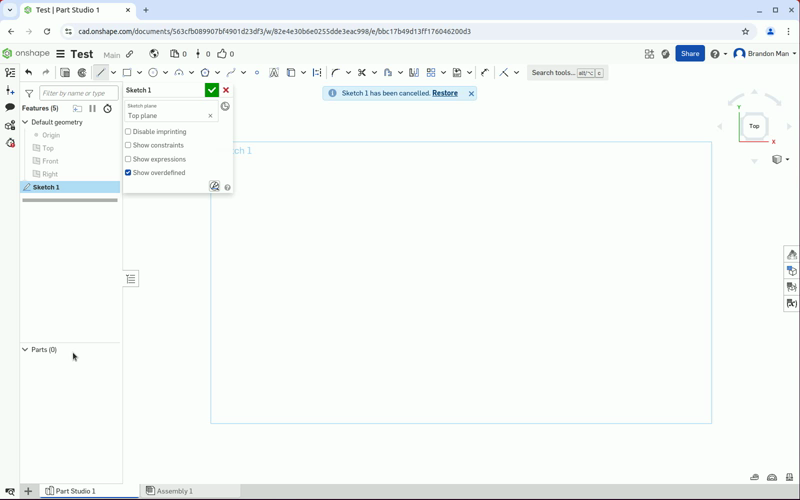
mouse_move(433, 322)
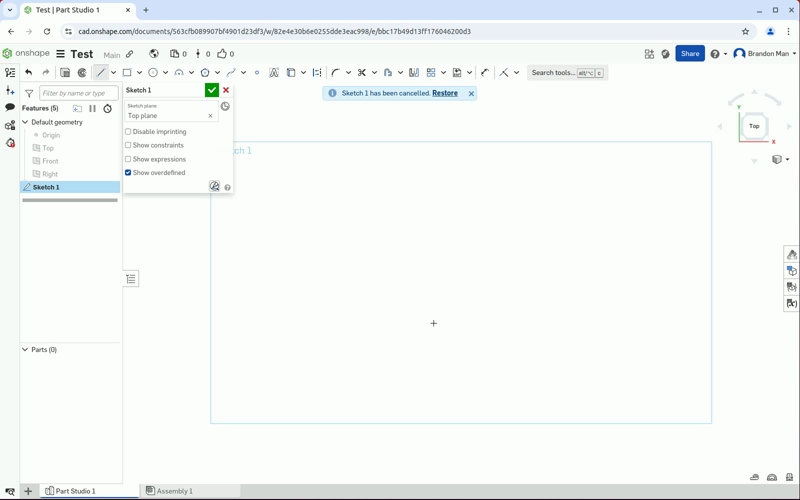
click(433, 322)
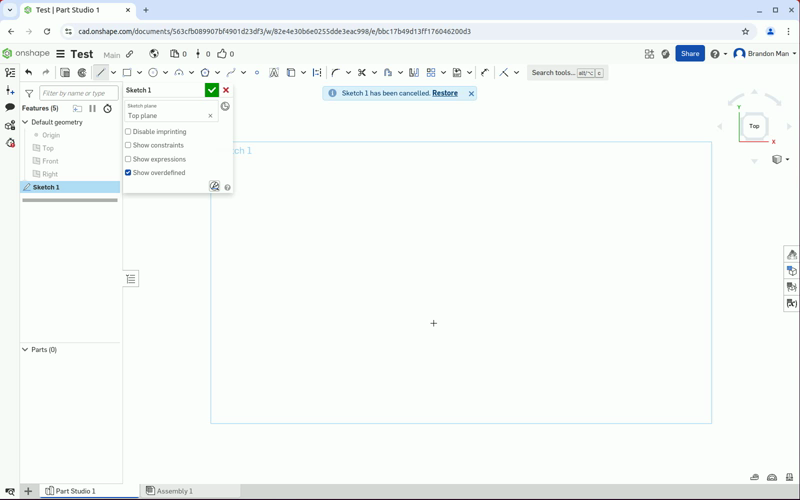
key_up(shift)
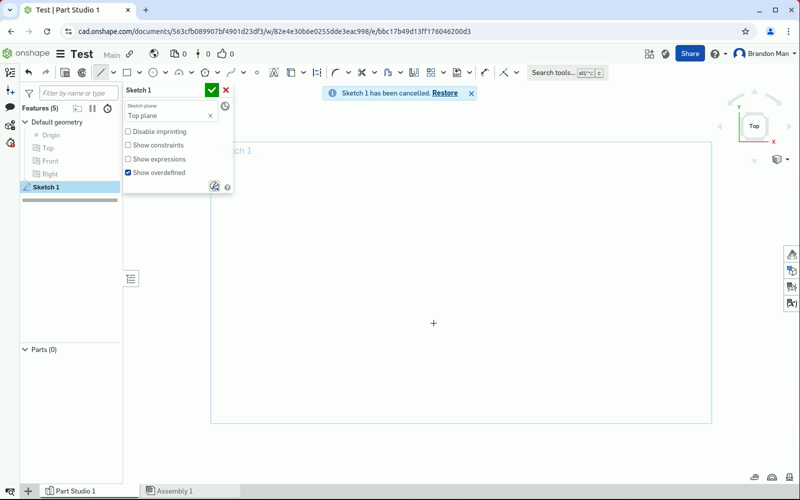
key_down(shift)
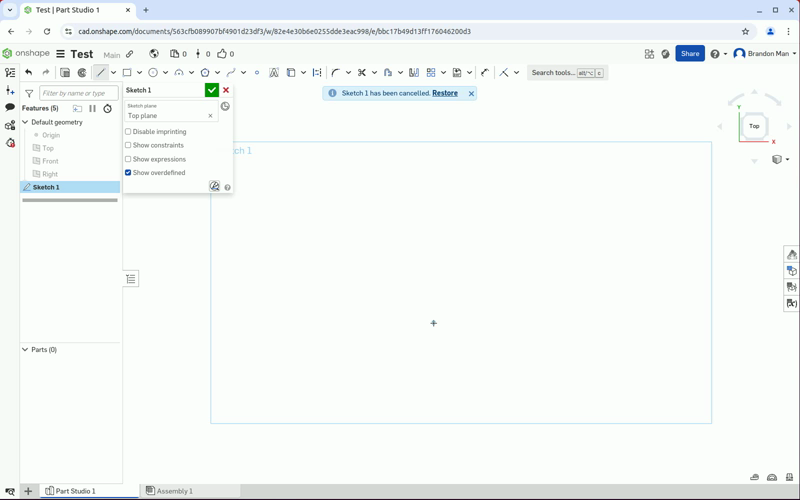
mouse_move(560, 322)
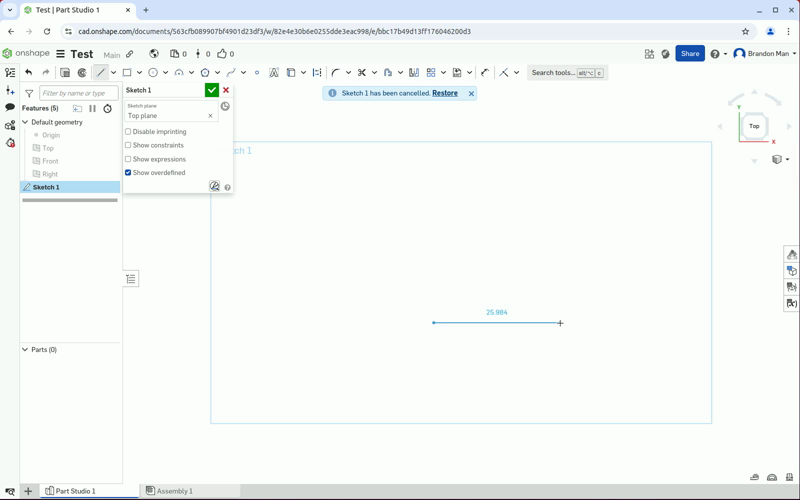
click(560, 322)
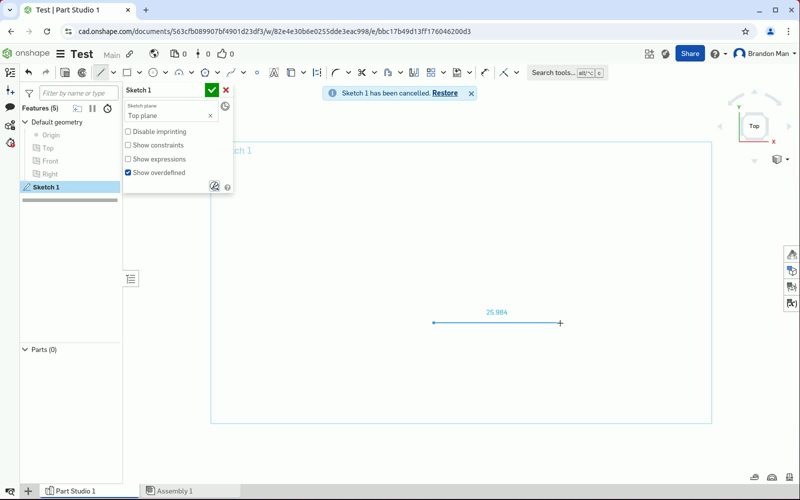
key_up(shift)
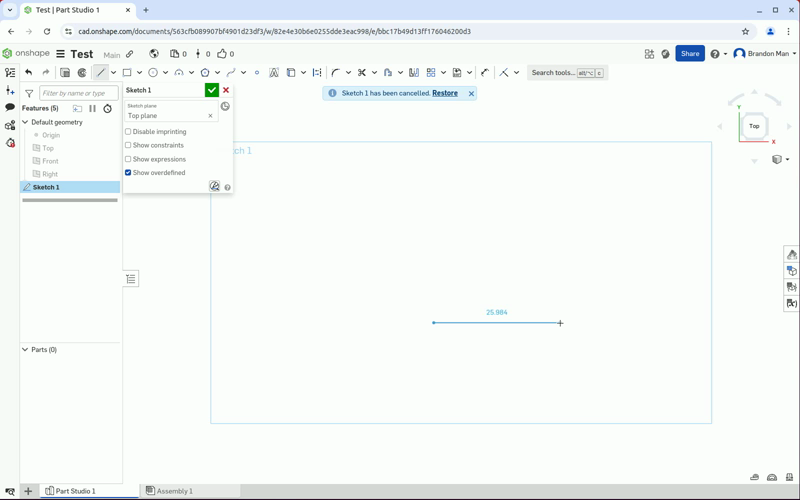
key_down(shift)
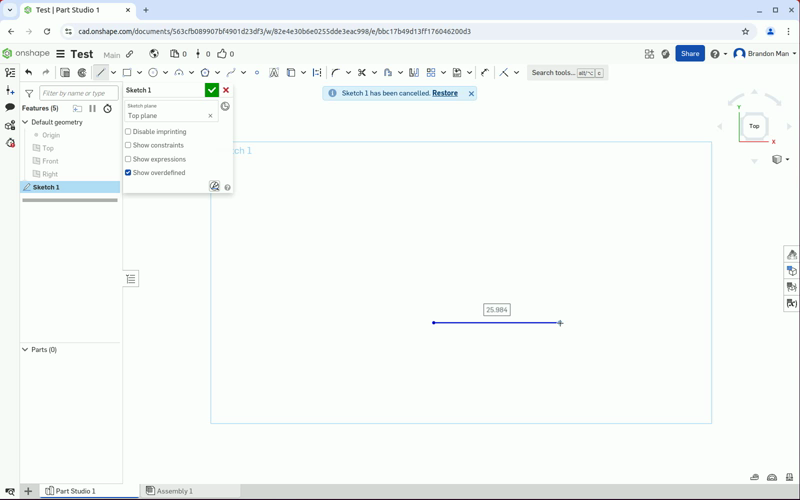
mouse_move(560, 196)
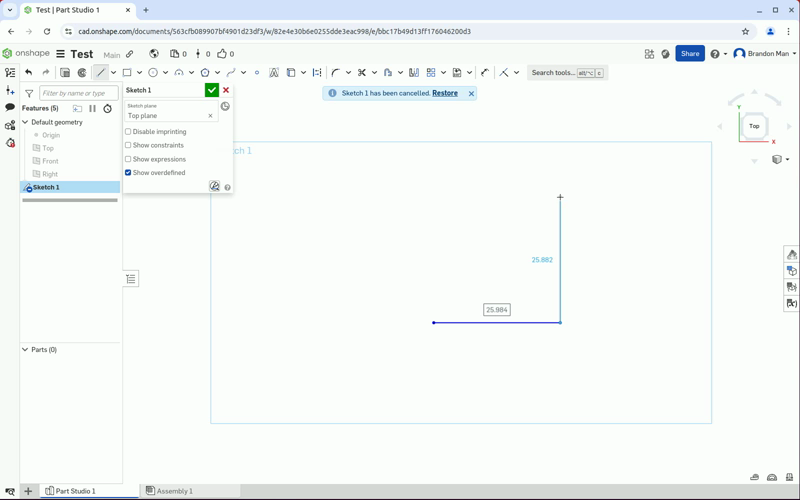
click(560, 196)
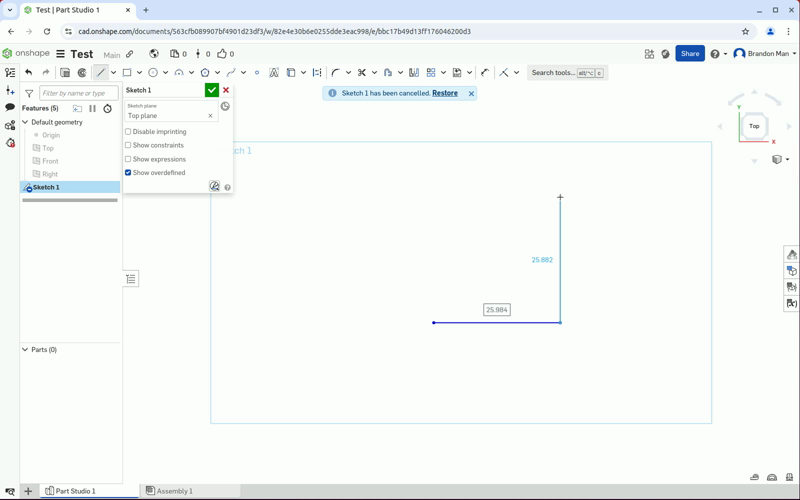
key_up(shift)
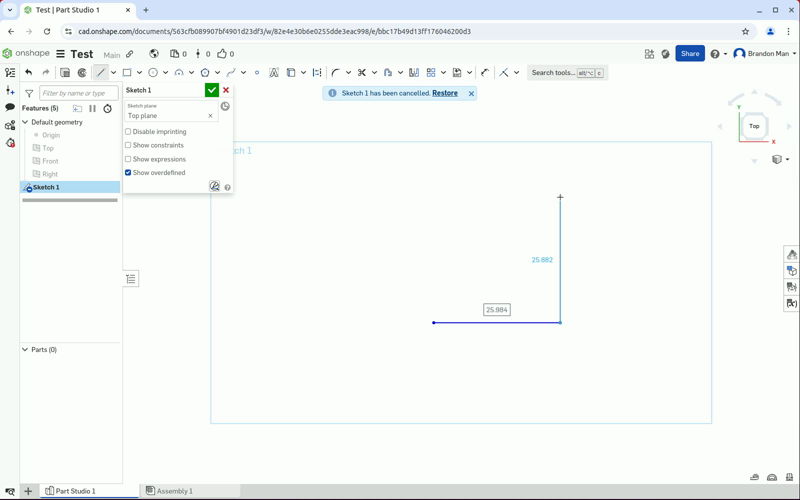
key_down(shift)
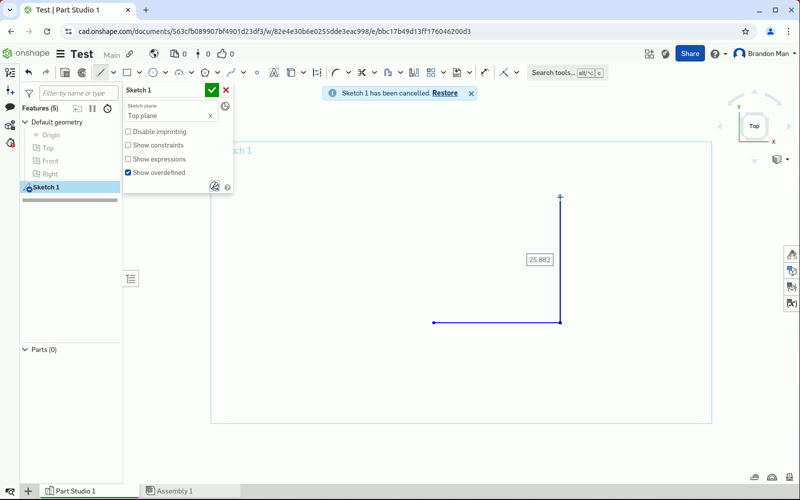
mouse_move(433, 196)
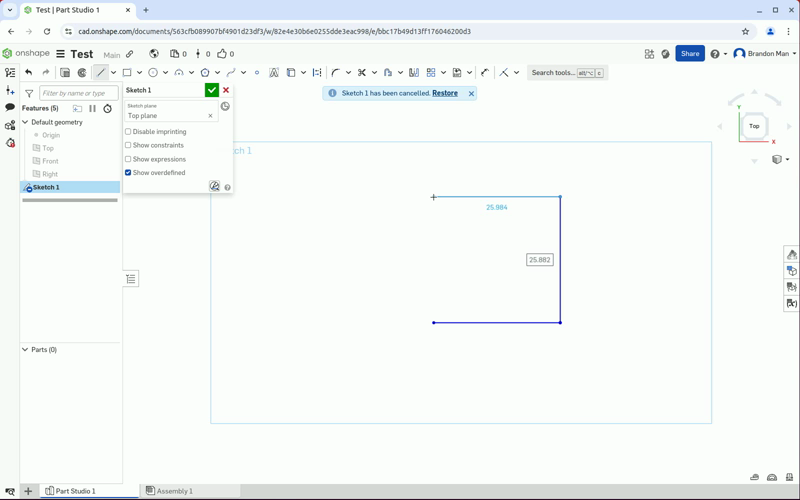
click(433, 196)
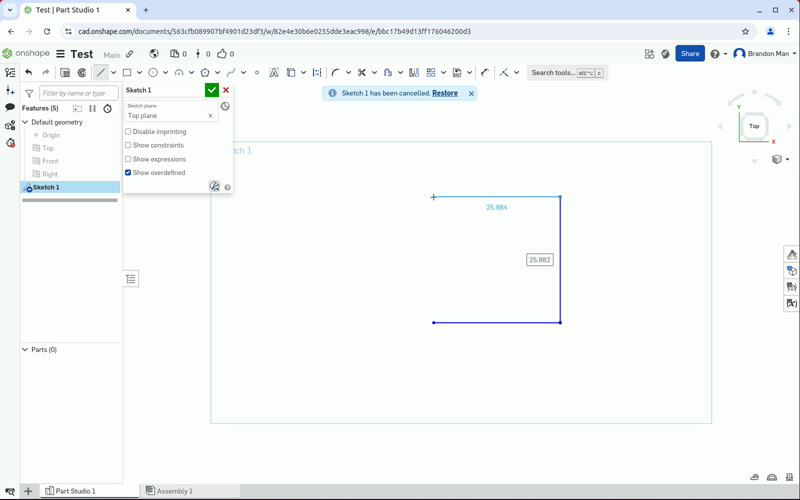
key_up(shift)
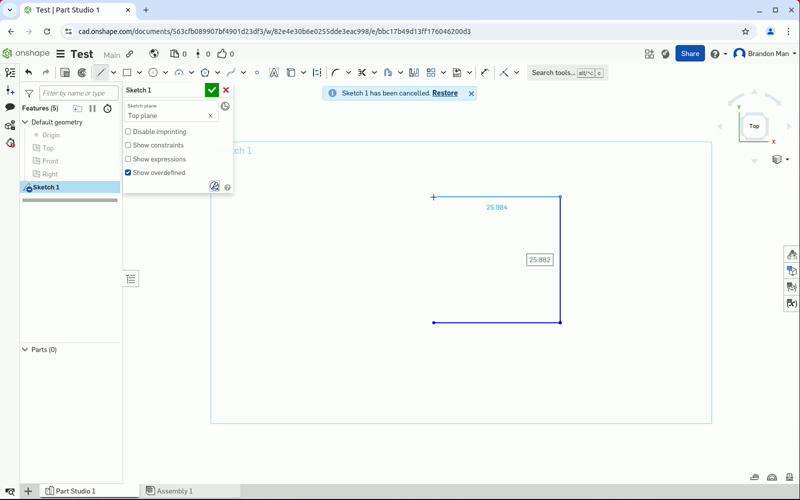
key_down(shift)
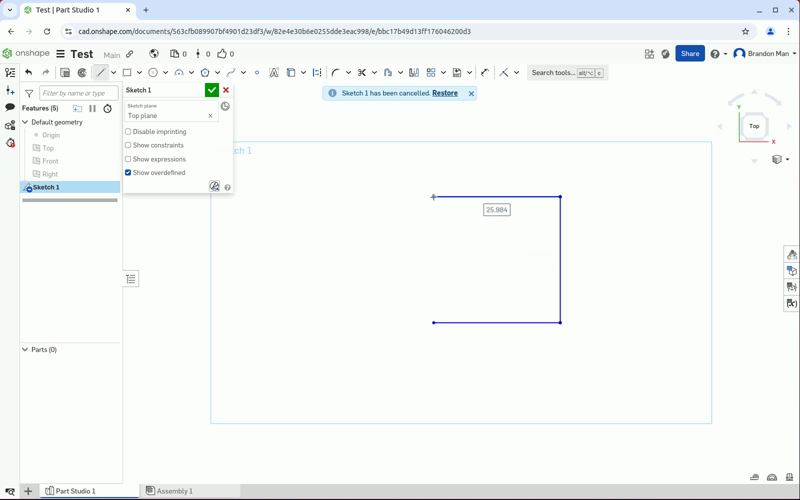
mouse_move(433, 322)
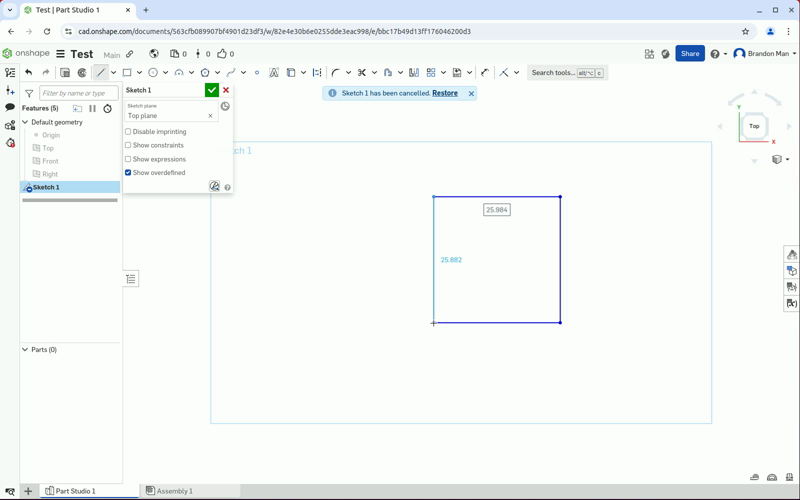
key_up(shift)
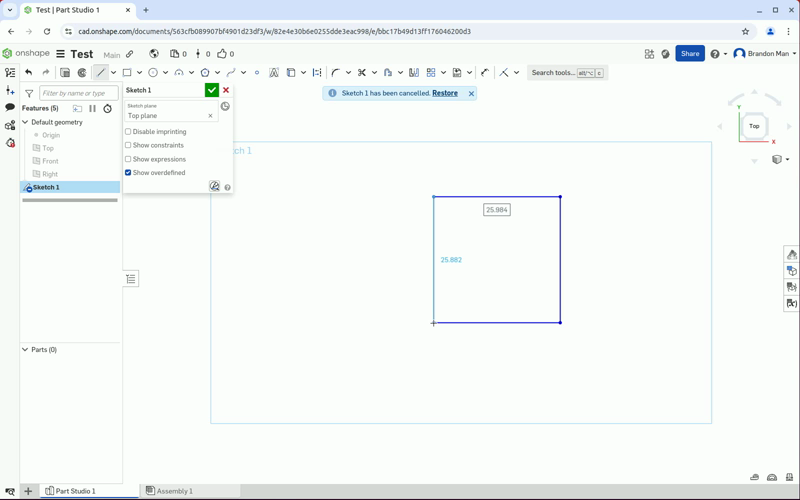
click(433, 322)
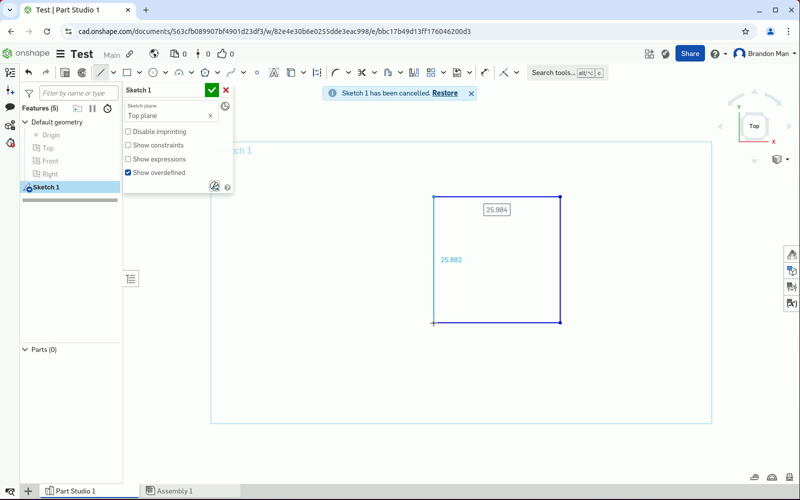
key(esc)
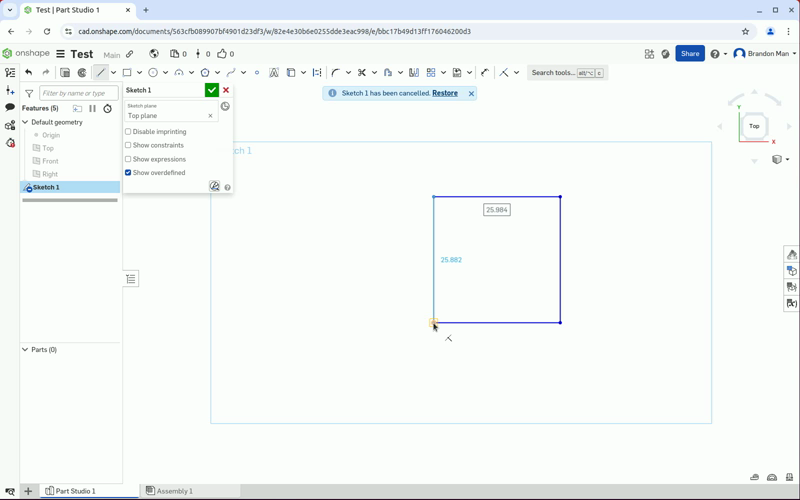
key(l)
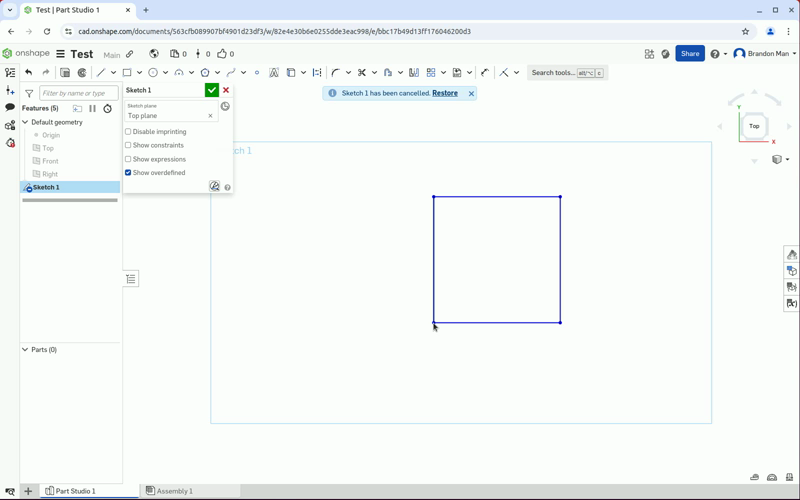
key_down(shift)
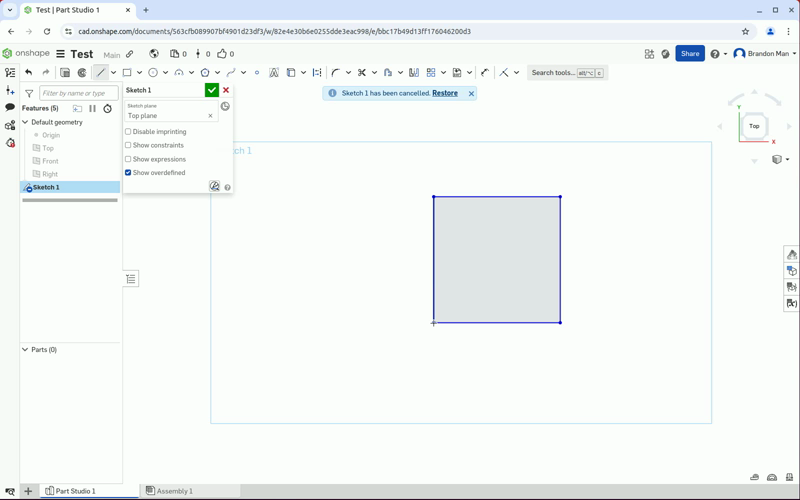
mouse_move(443, 313)
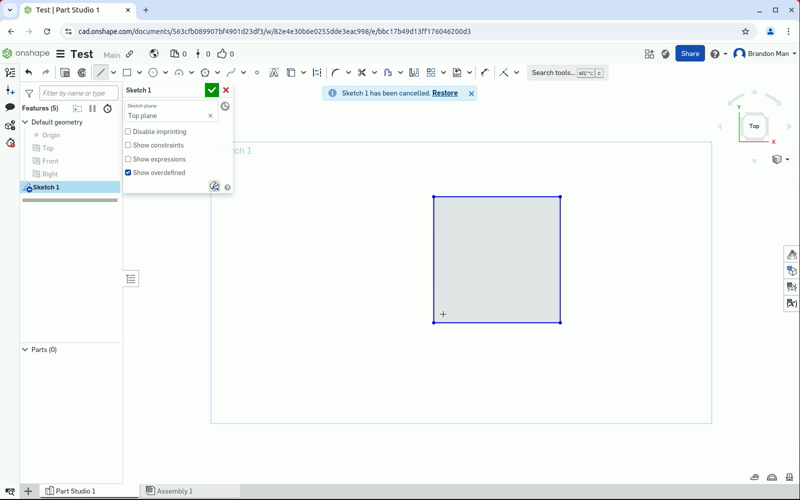
click(443, 313)
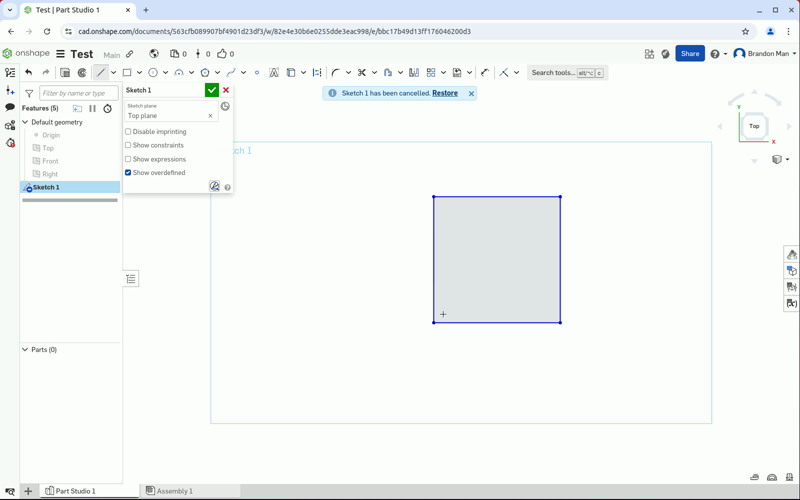
key_up(shift)
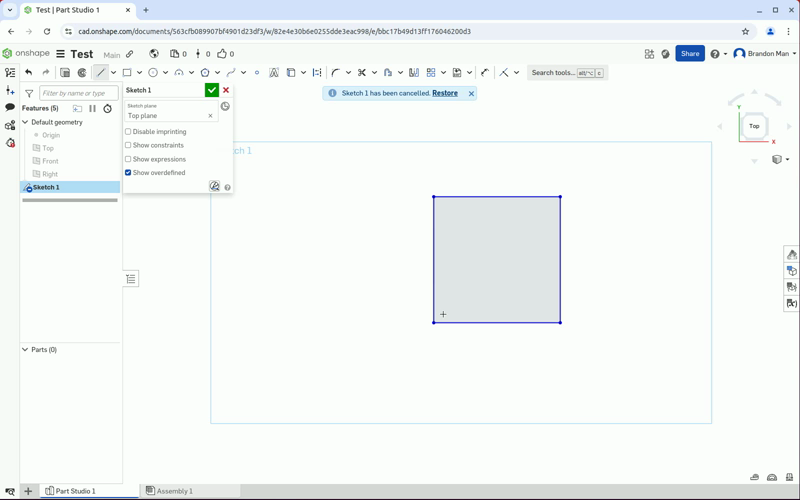
key_down(shift)
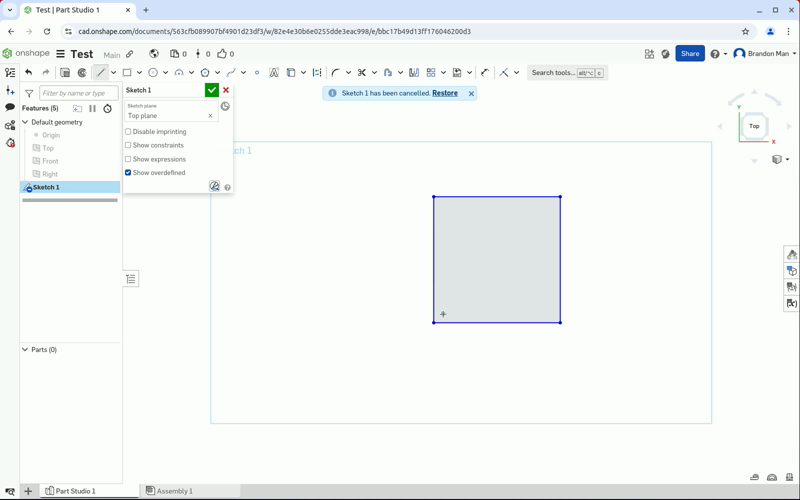
mouse_move(550, 313)
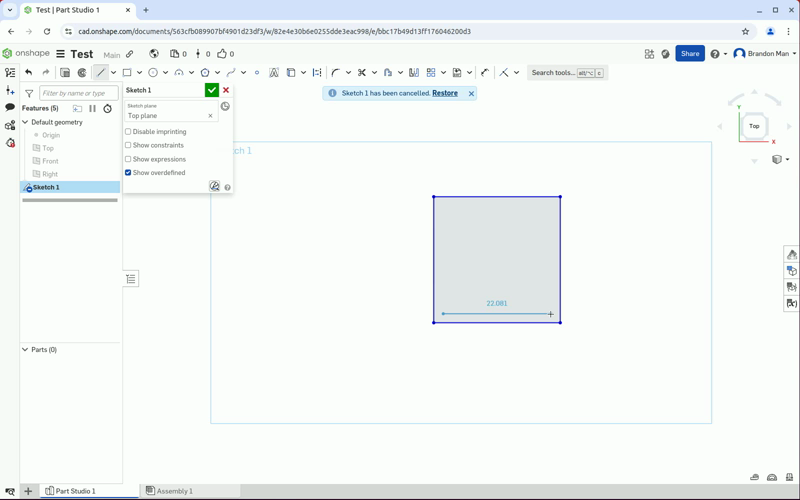
click(550, 313)
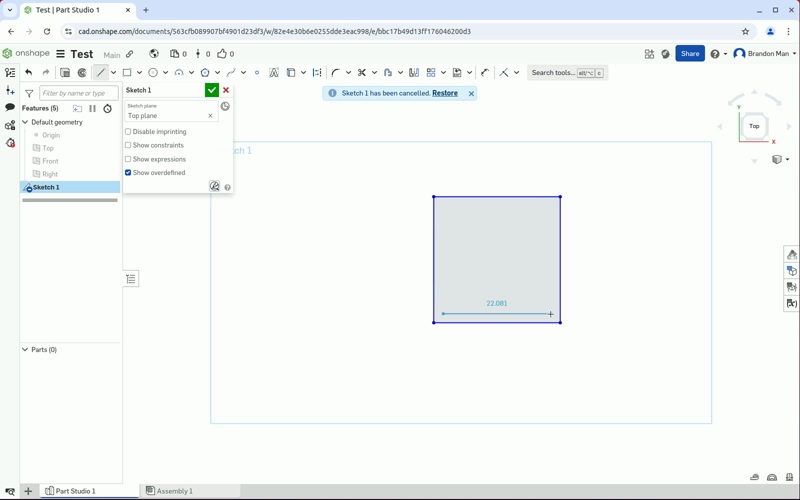
key_up(shift)
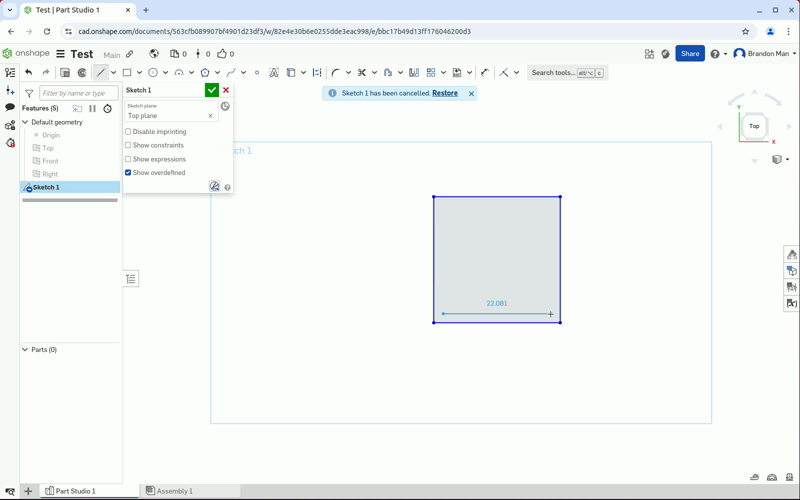
key_down(shift)
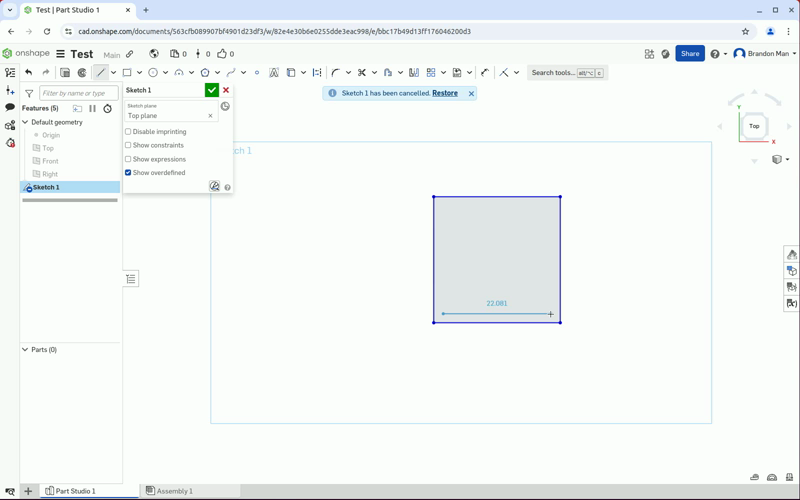
mouse_move(550, 205)
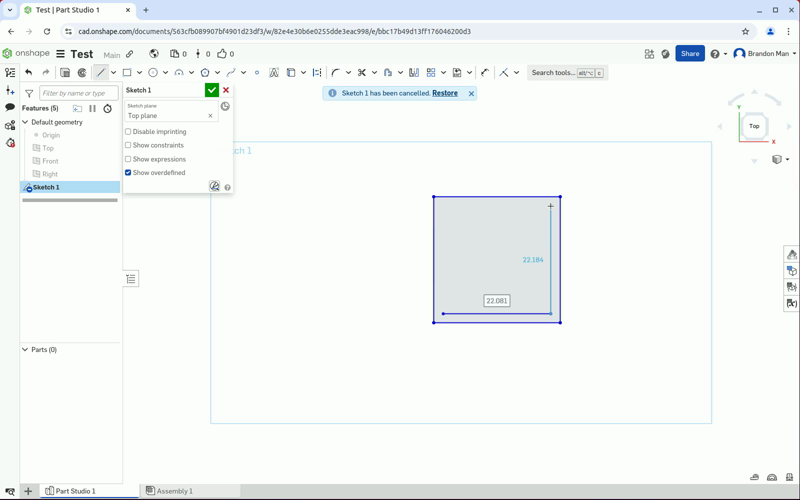
click(550, 205)
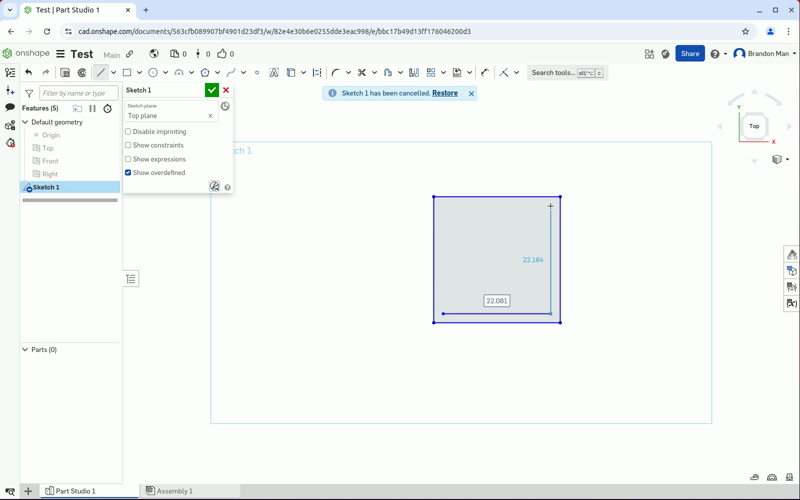
key_up(shift)
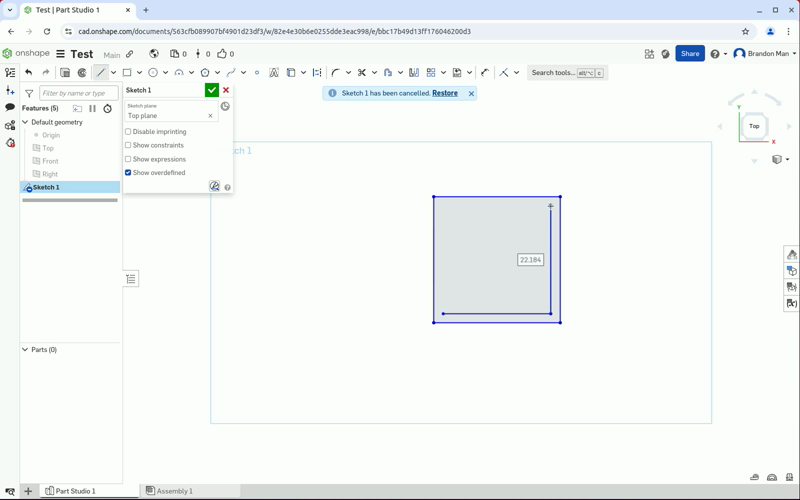
key_down(shift)
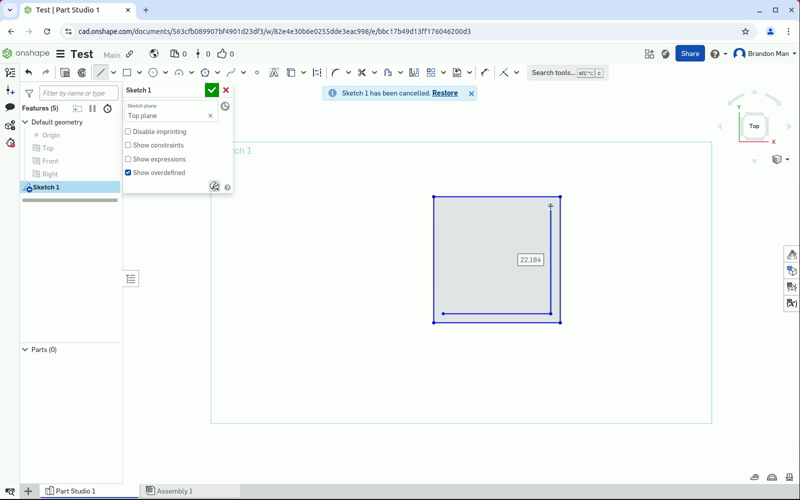
mouse_move(443, 205)
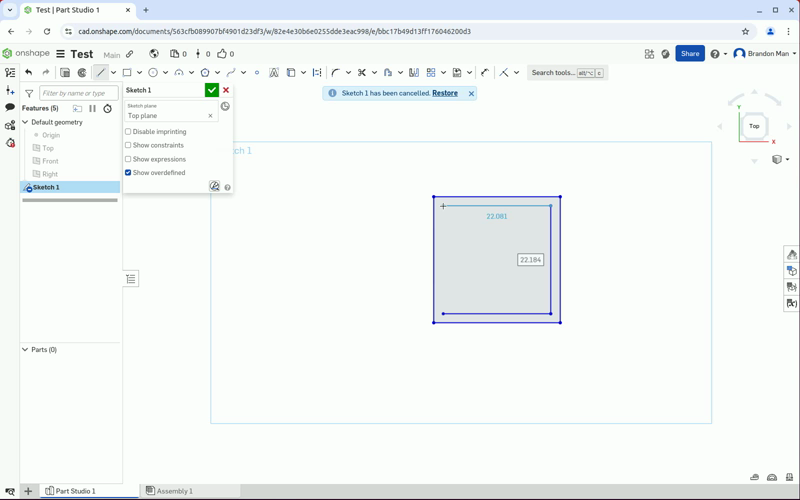
click(443, 205)
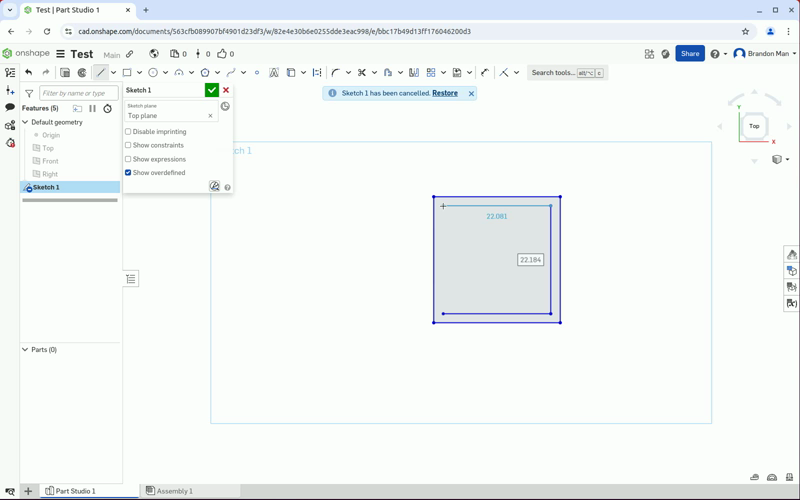
key_up(shift)
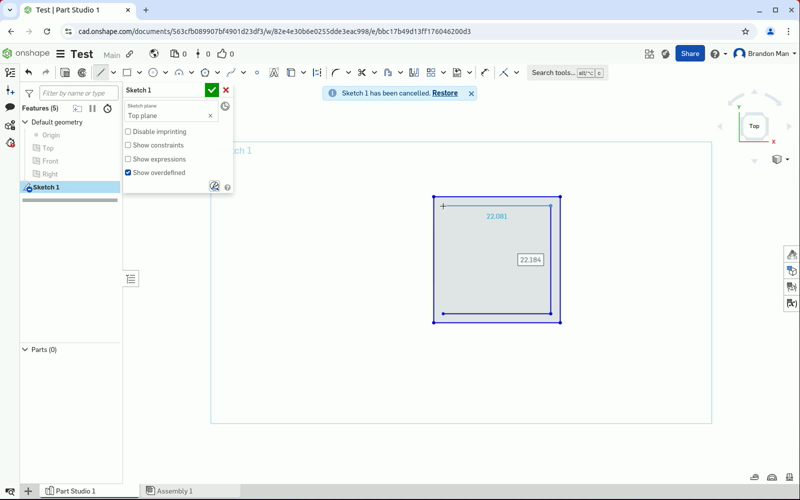
key_down(shift)
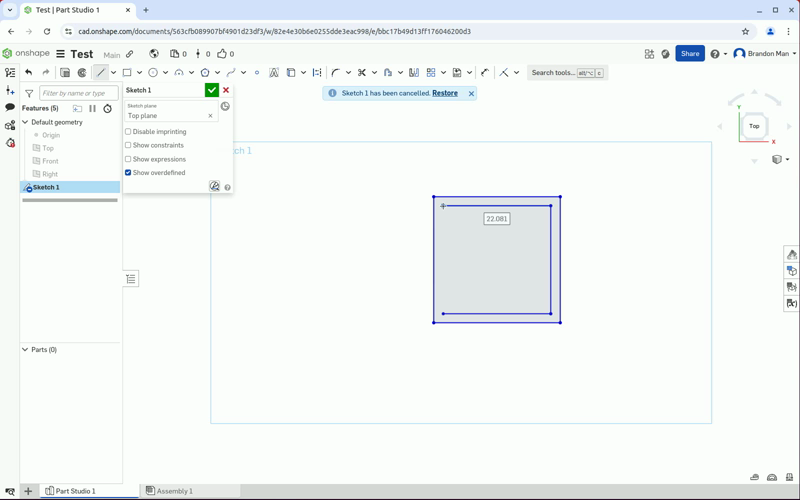
mouse_move(443, 313)
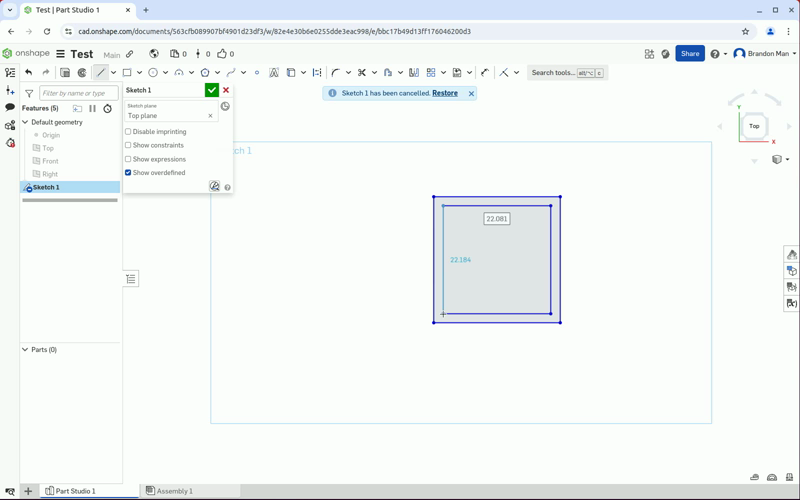
key_up(shift)
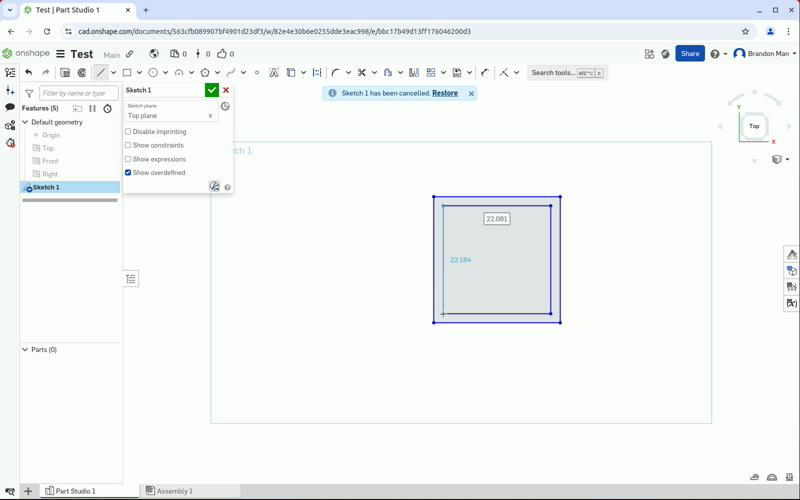
click(443, 313)
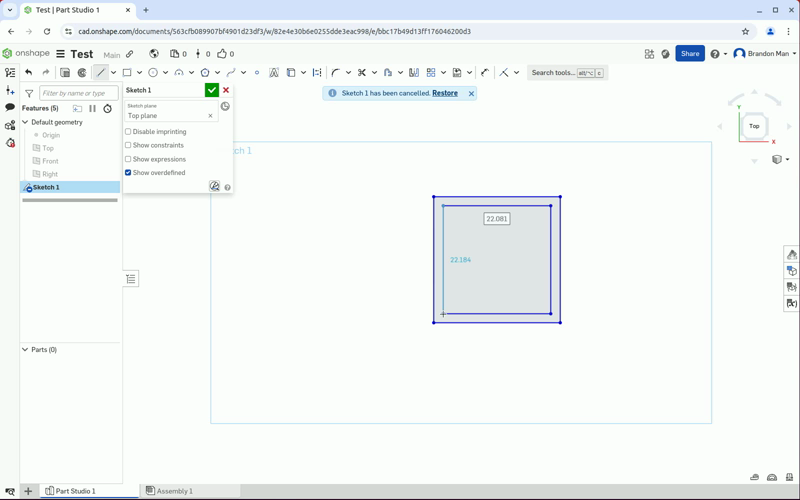
key(esc)
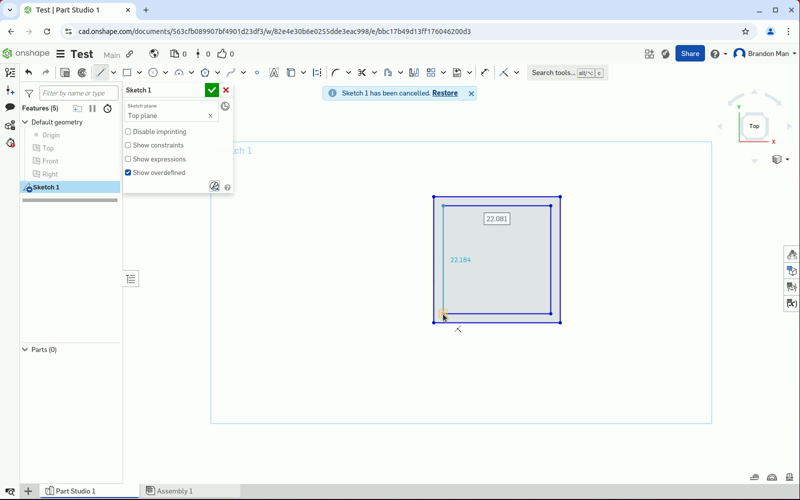
mouse_move(437, 293)
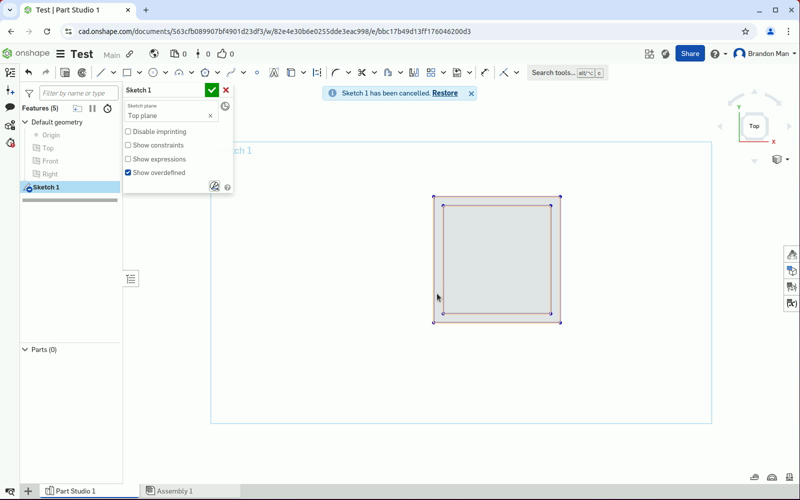
click(437, 293)
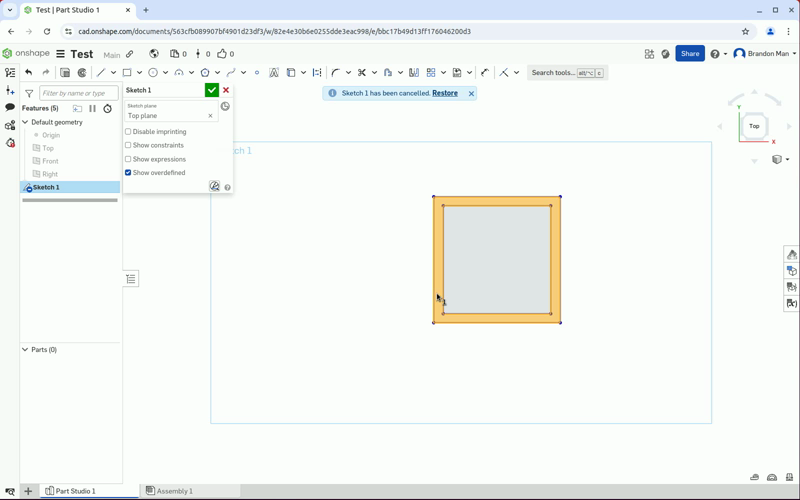
mouse_move(73, 352)
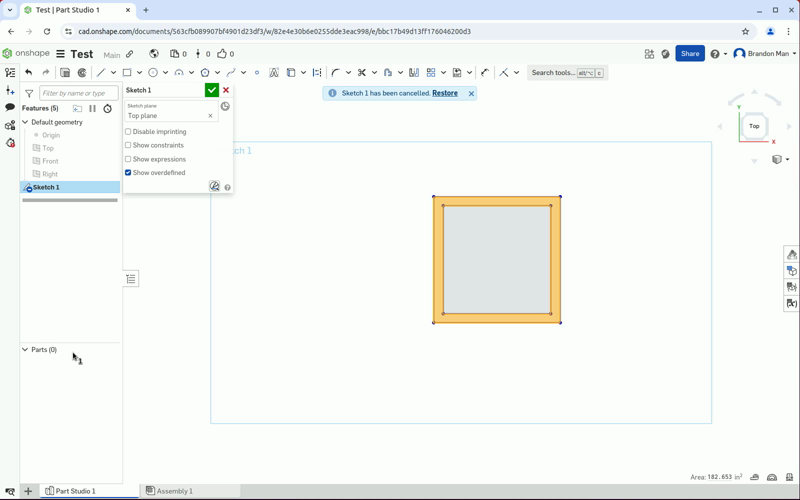
key(shift+y)
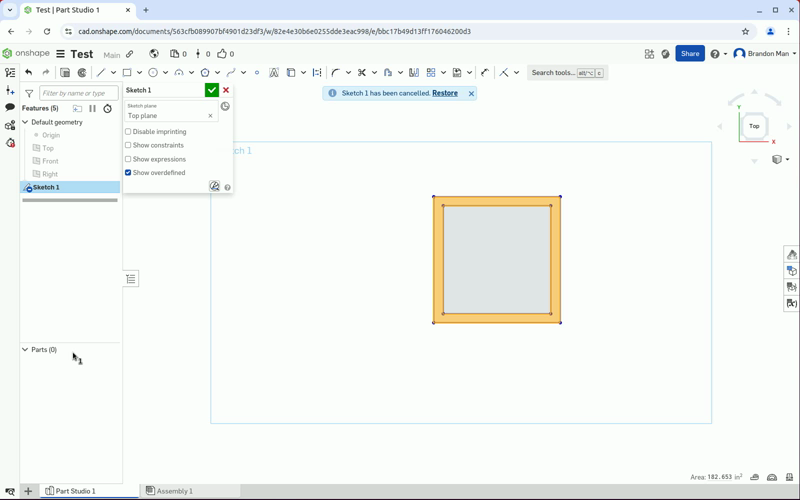
key(shift+e)
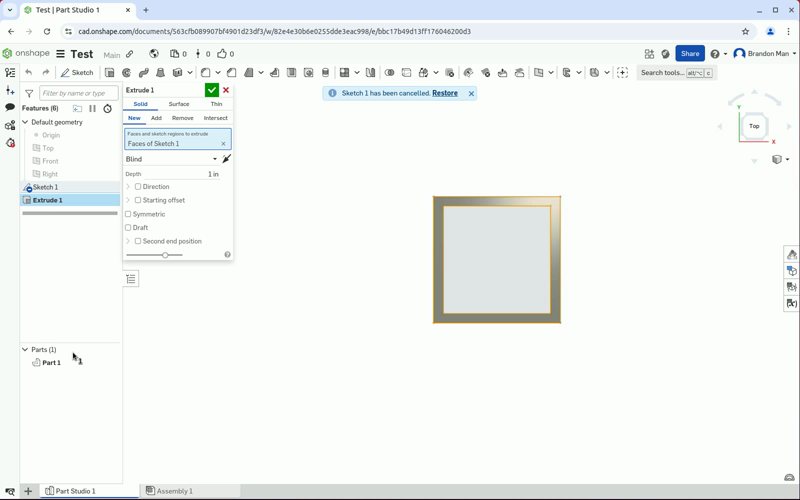
mouse_move(143, 106)
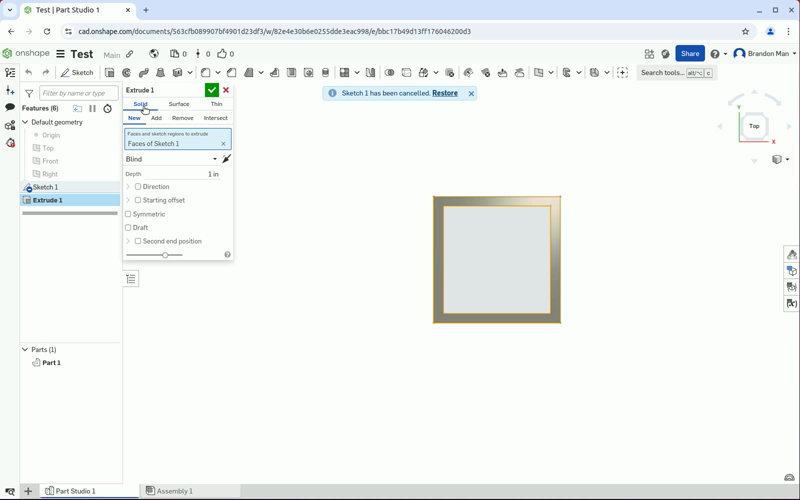
click(143, 106)
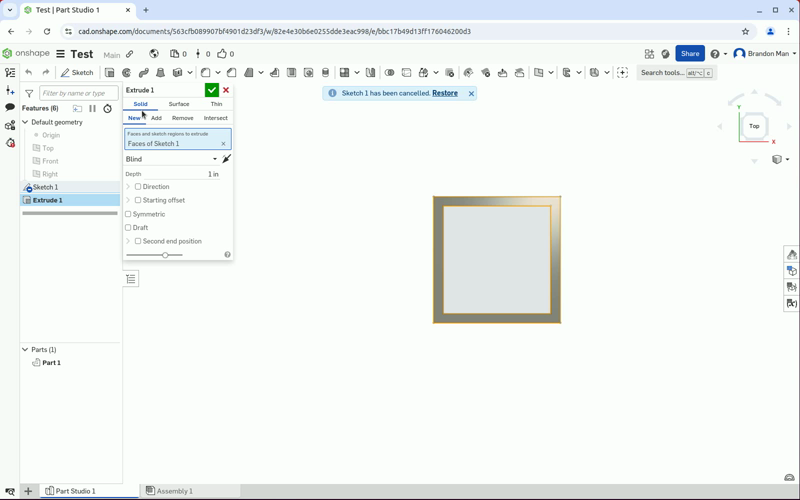
mouse_move(137, 120)
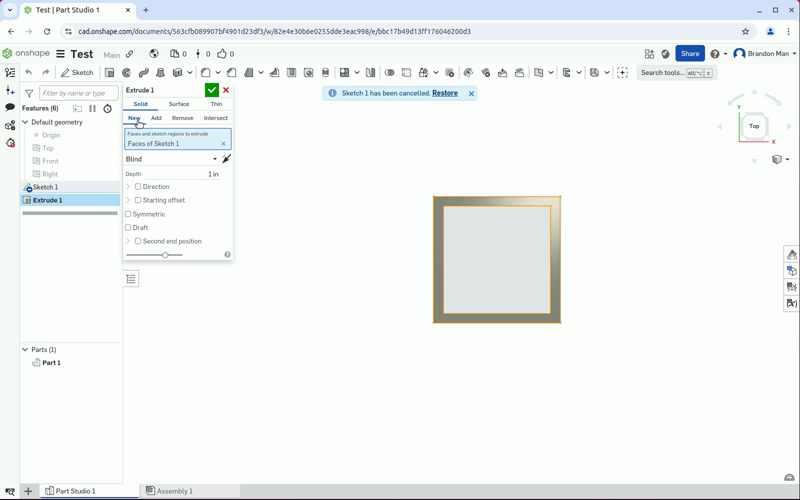
click(137, 120)
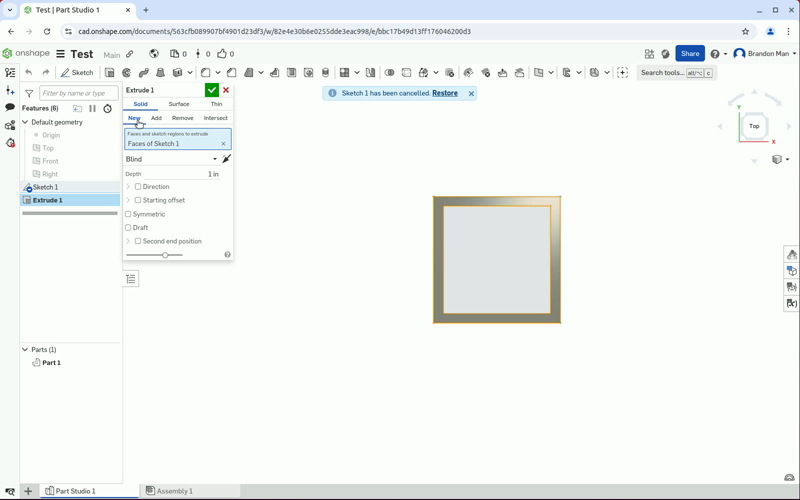
key(tab, 4)
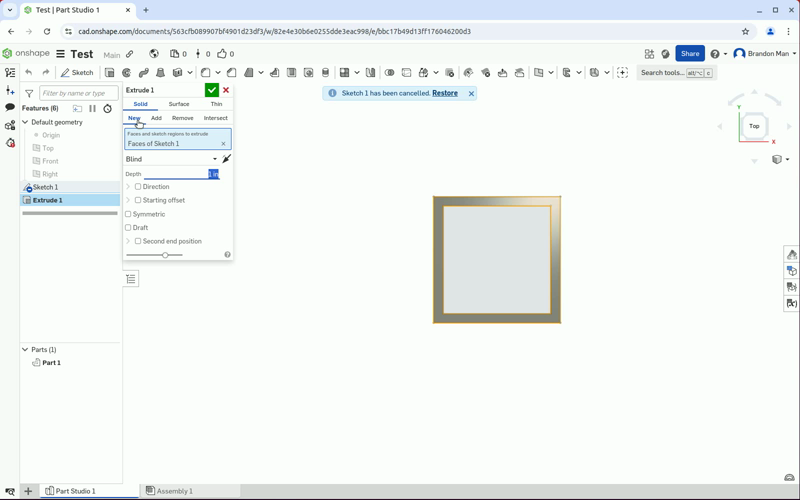
text(23.108)
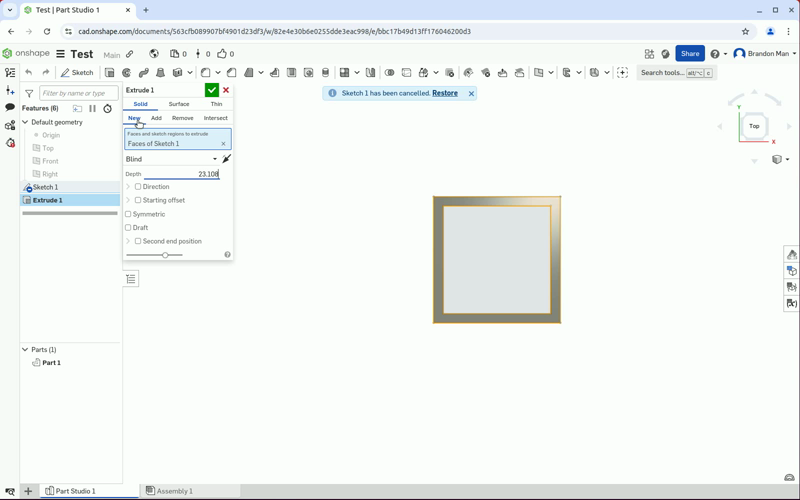
key(enter)
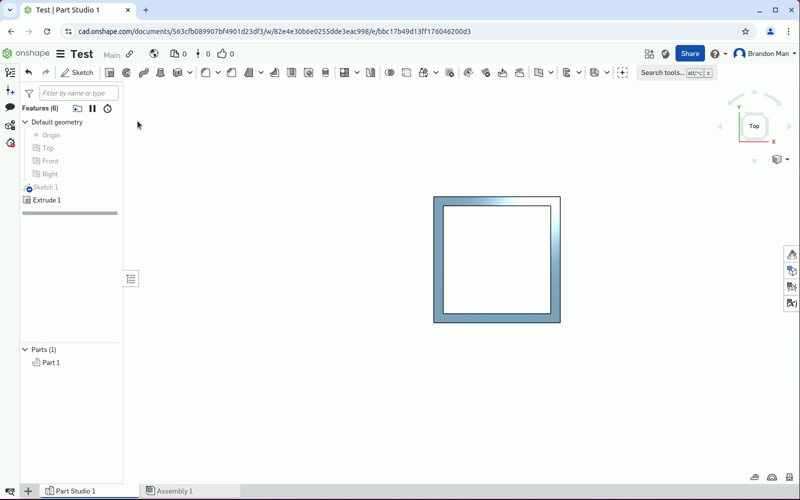
key(shift+h)
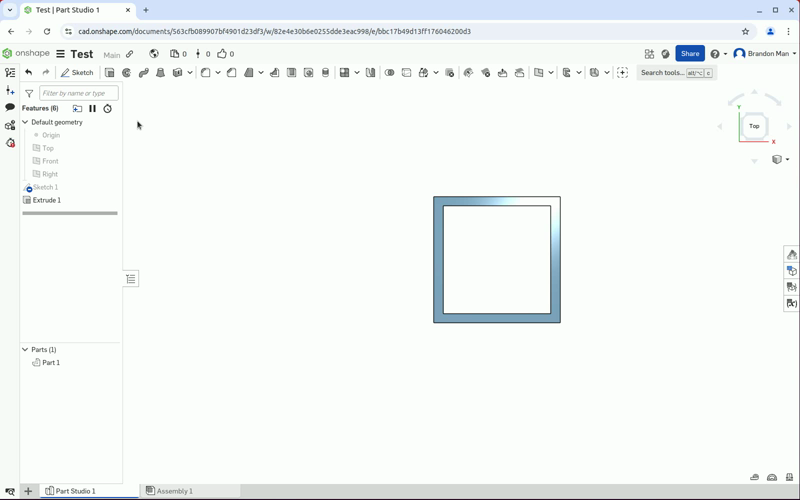
key(shift+h)
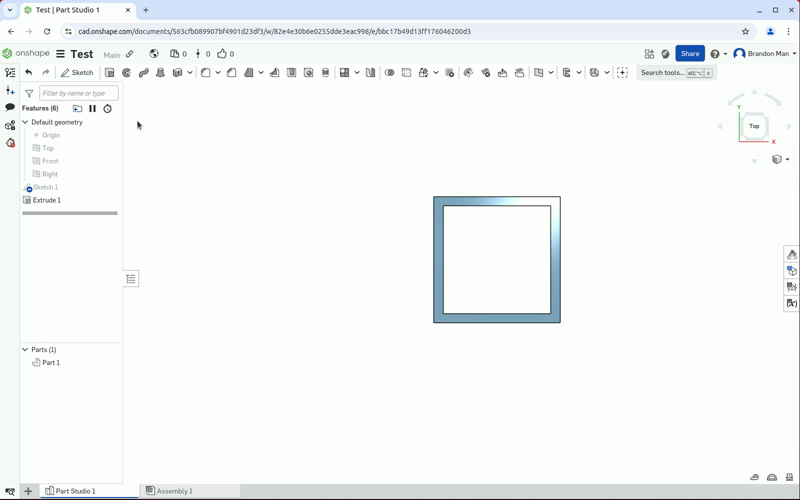
mouse_move(73, 189)
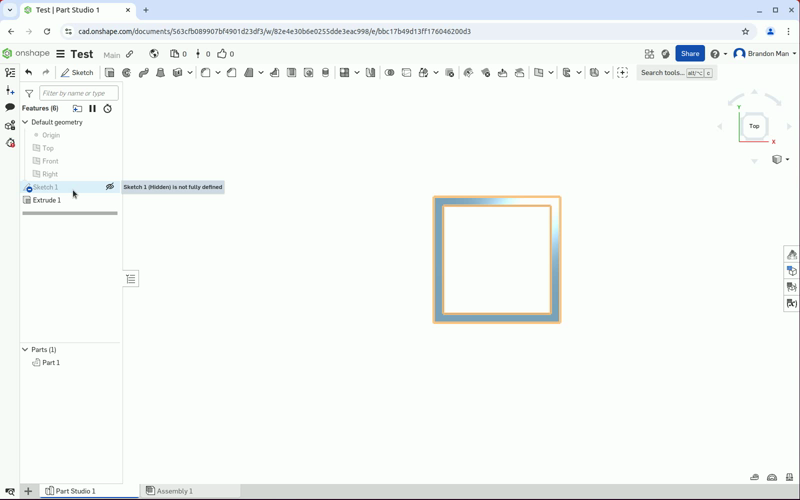
click(73, 189)
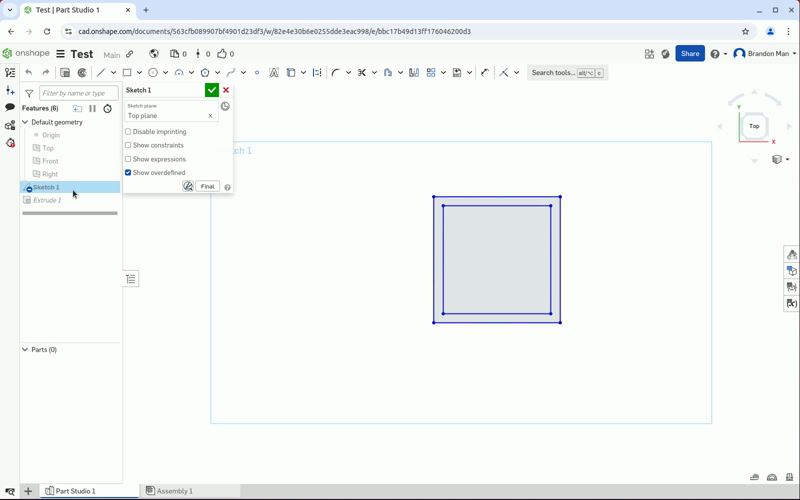
mouse_move(229, 92)
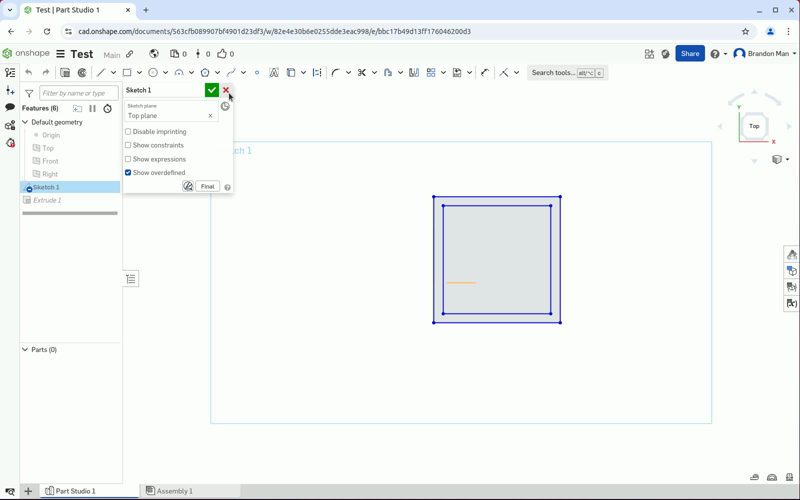
click(229, 92)
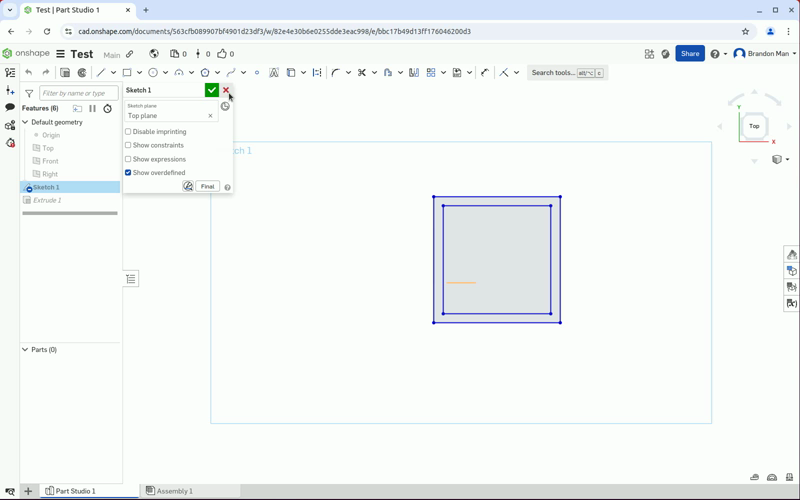
key(shift+s)
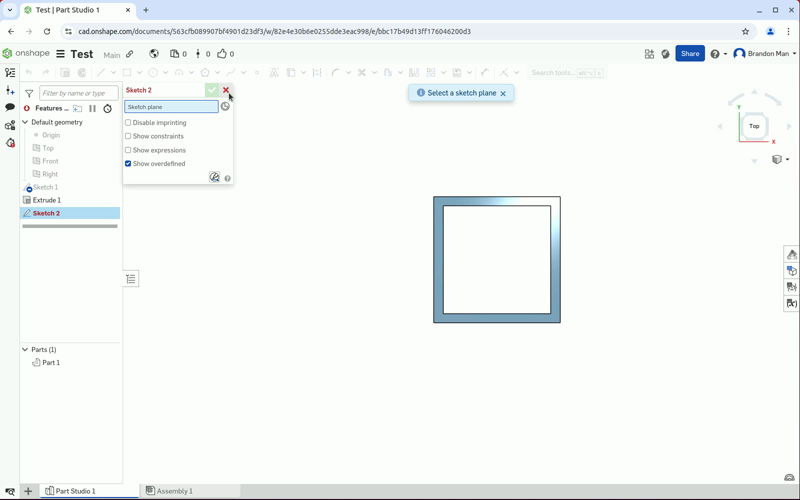
mouse_move(73, 150)
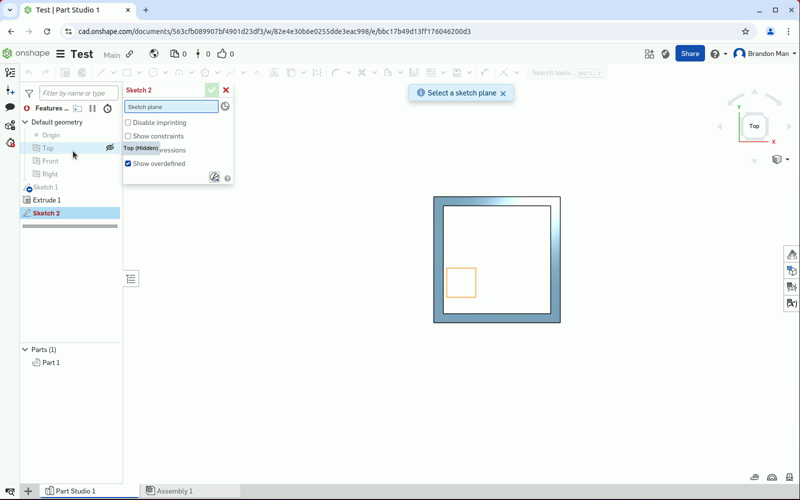
click(73, 150)
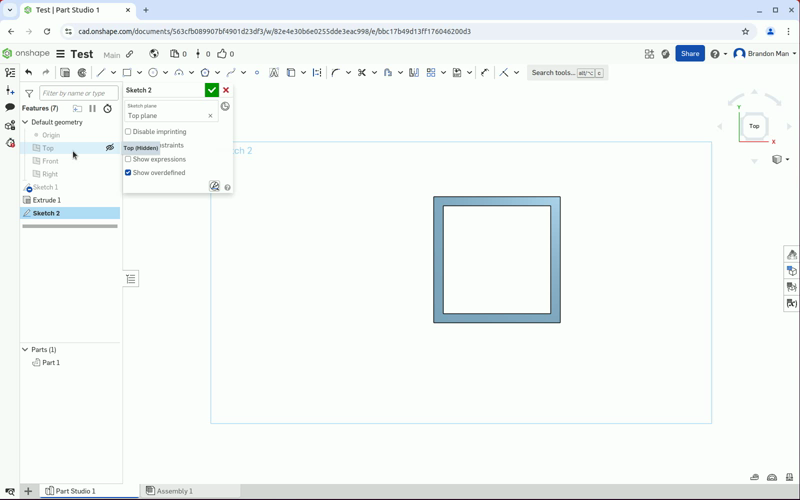
mouse_move(73, 352)
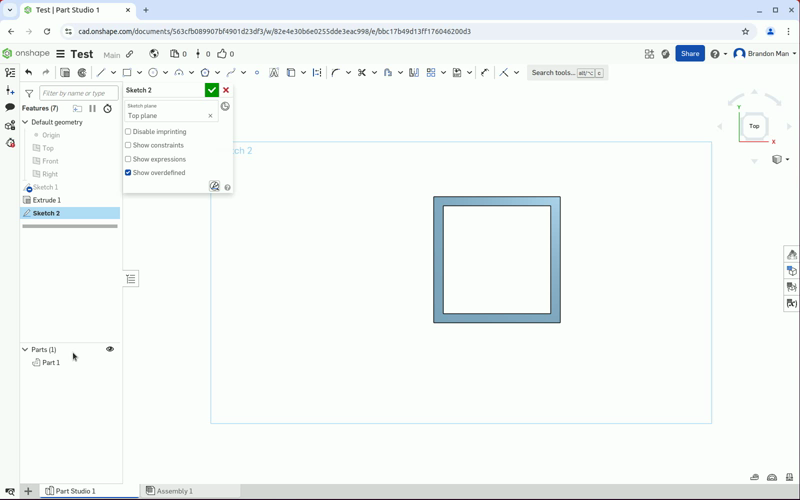
key(y)
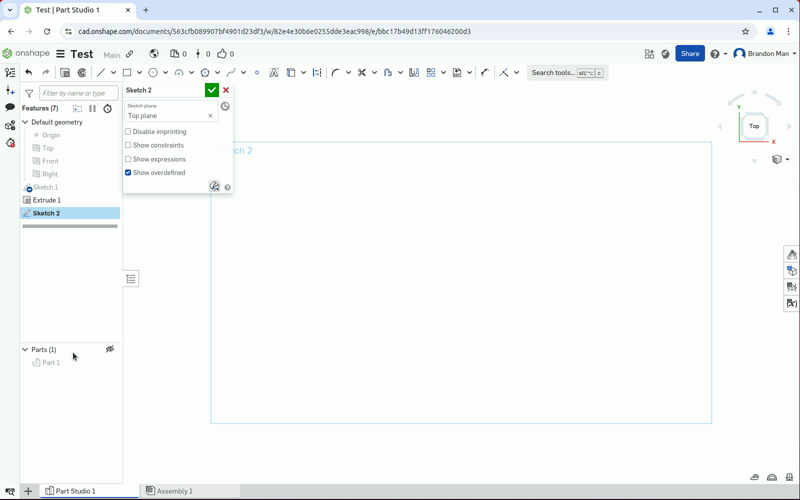
key(l)
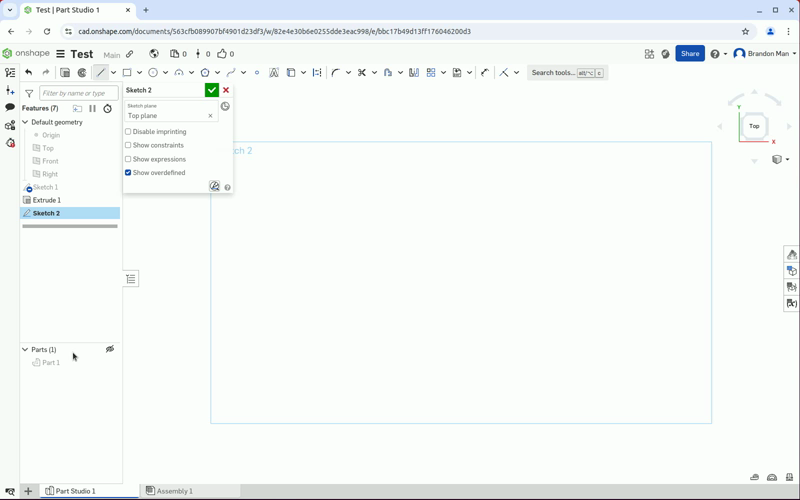
key_down(shift)
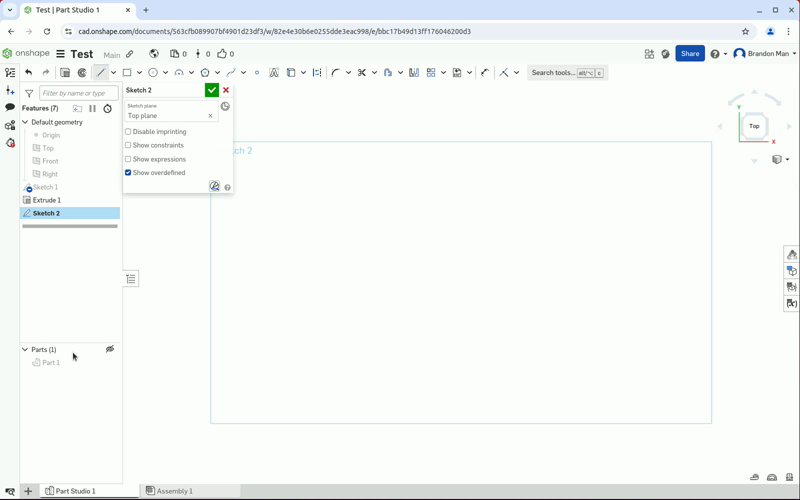
mouse_move(443, 313)
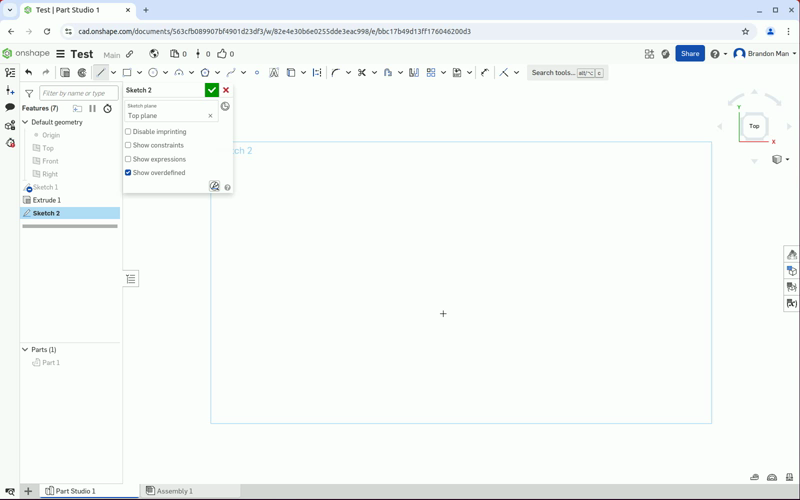
click(443, 313)
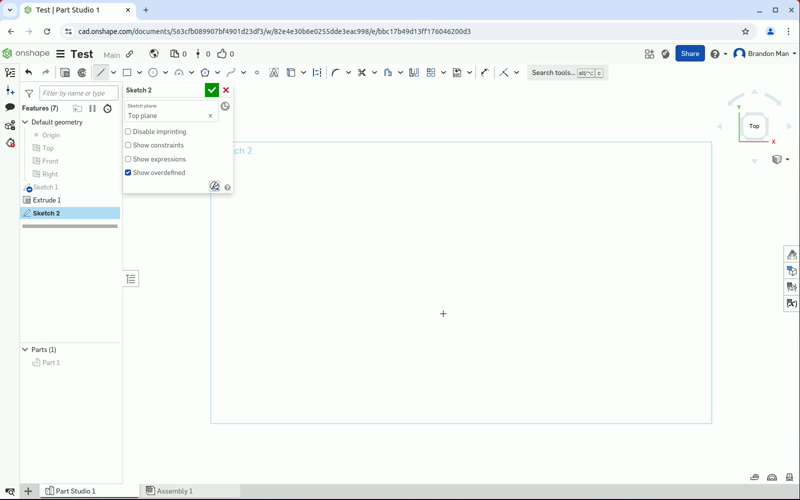
key_up(shift)
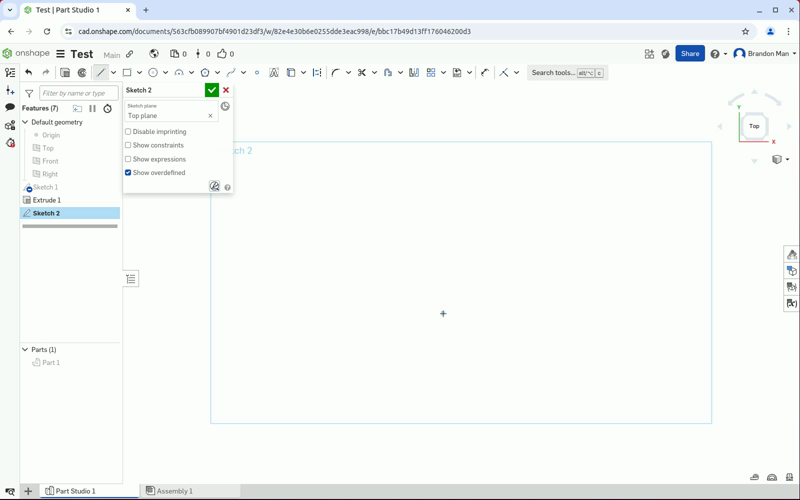
key_down(shift)
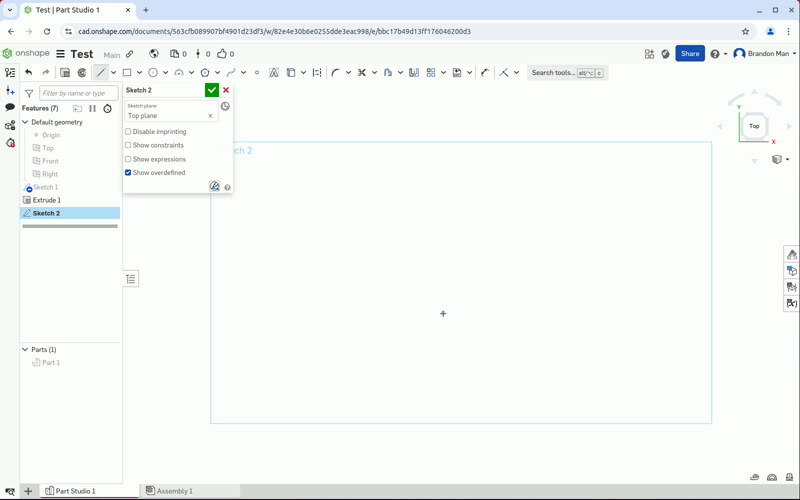
mouse_move(551, 313)
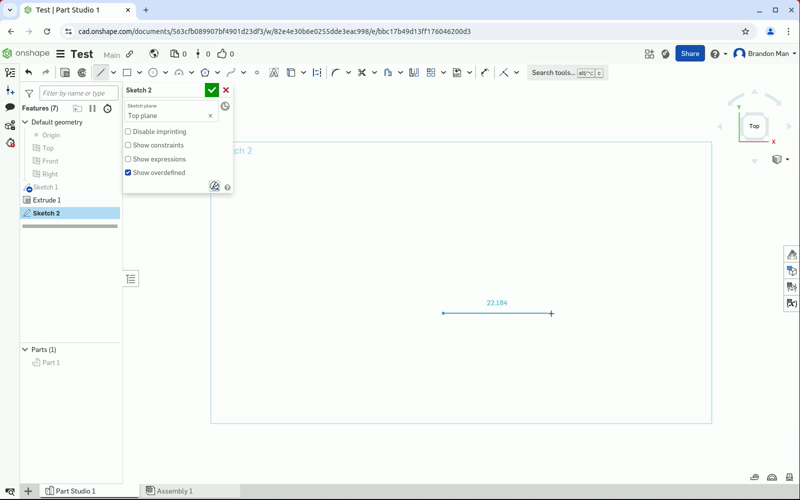
click(551, 313)
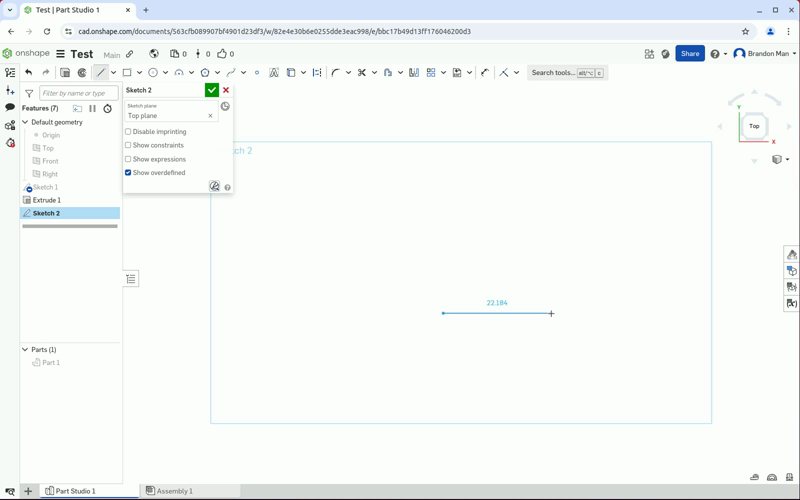
key_up(shift)
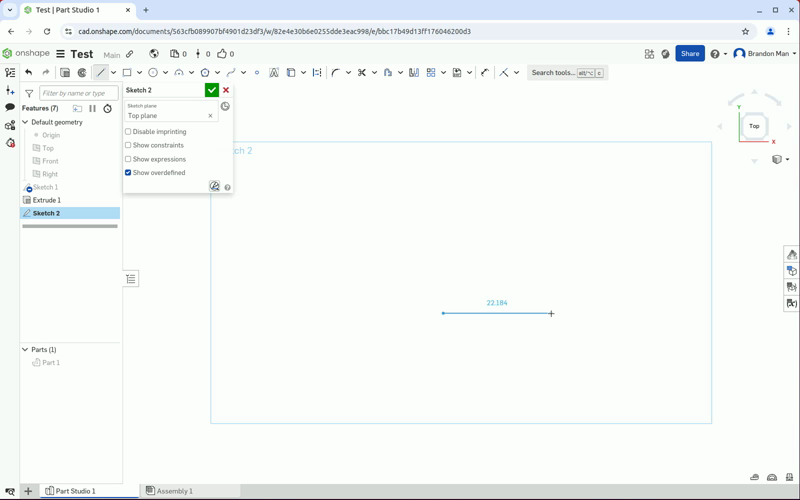
key_down(shift)
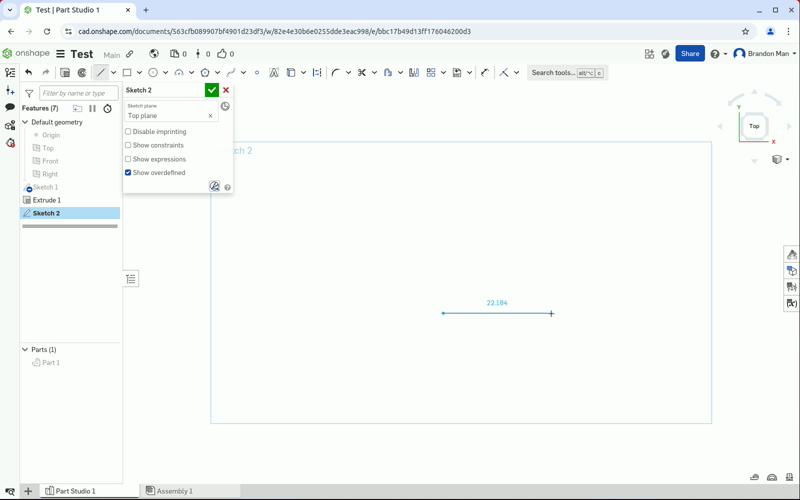
mouse_move(551, 205)
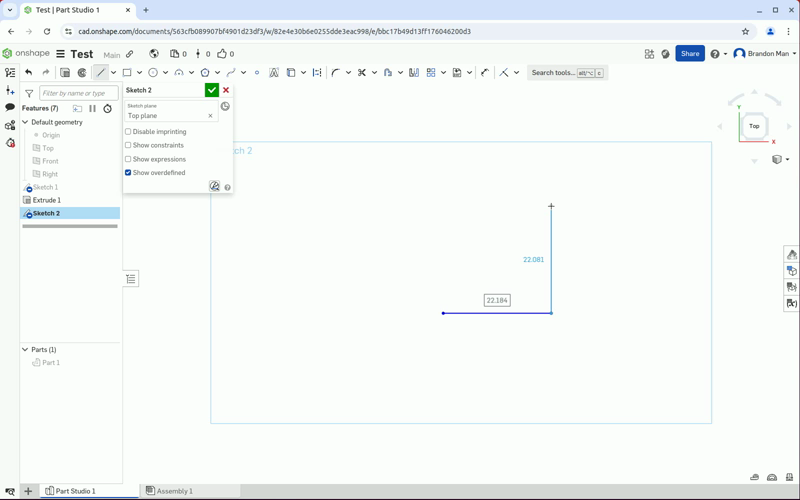
click(551, 205)
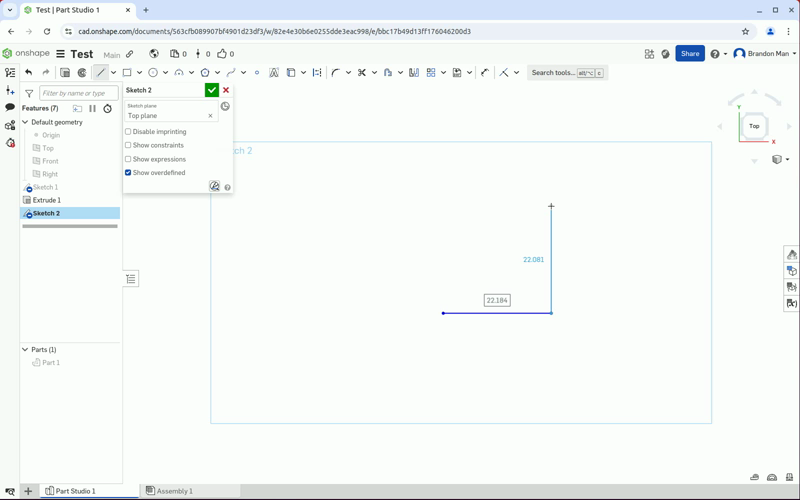
key_up(shift)
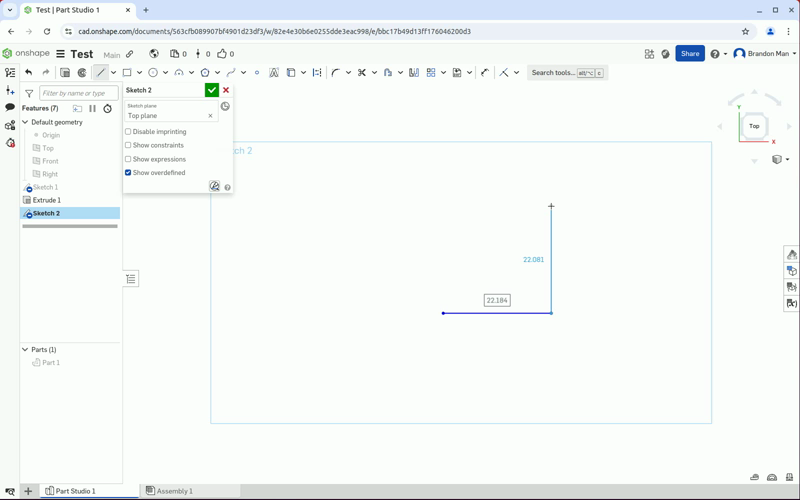
key_down(shift)
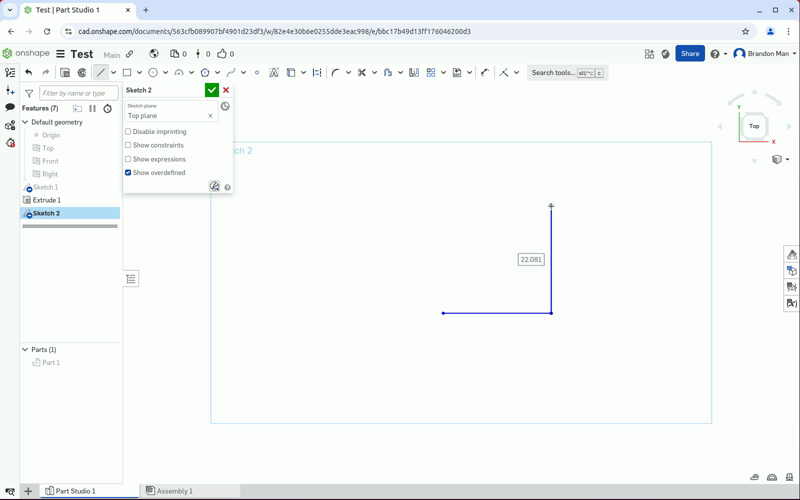
mouse_move(443, 205)
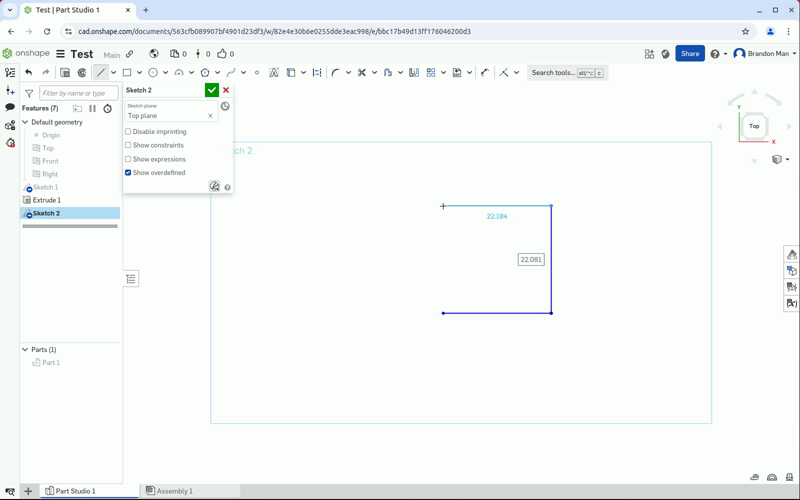
click(443, 205)
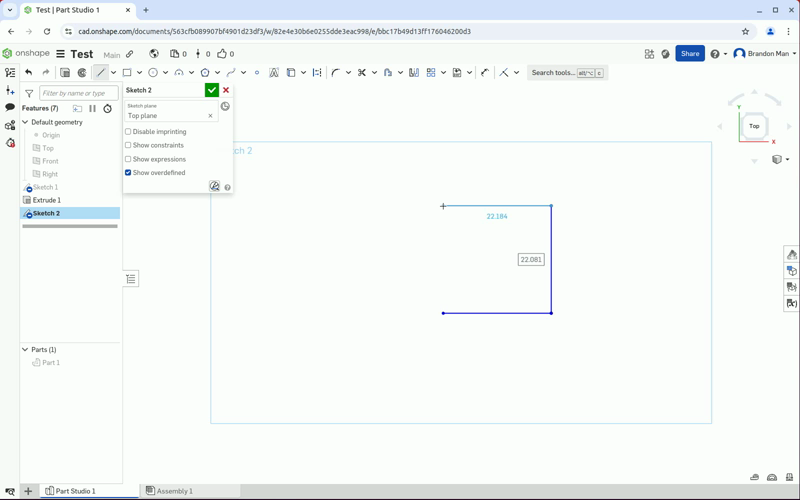
key_up(shift)
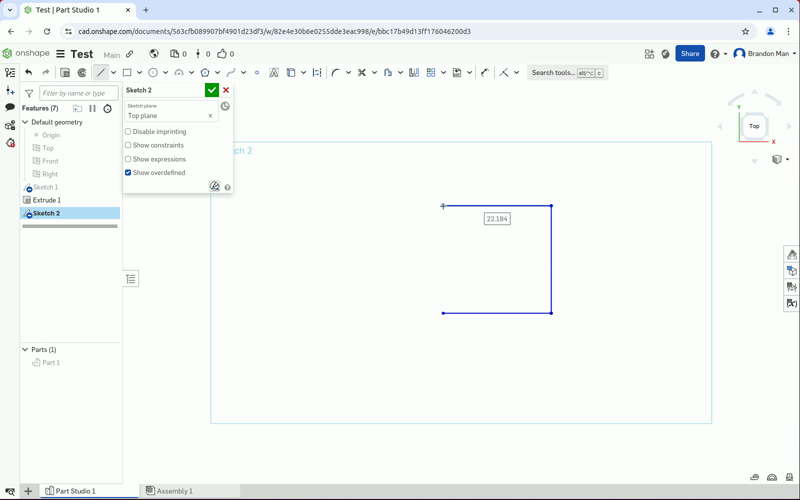
key_down(shift)
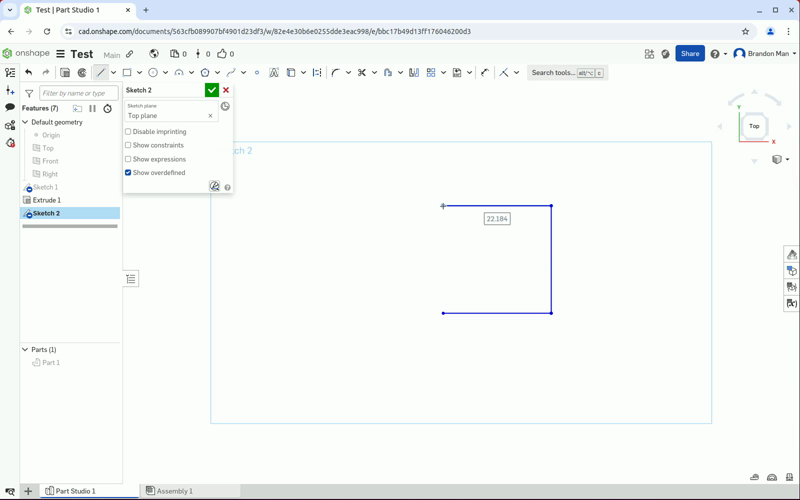
mouse_move(443, 313)
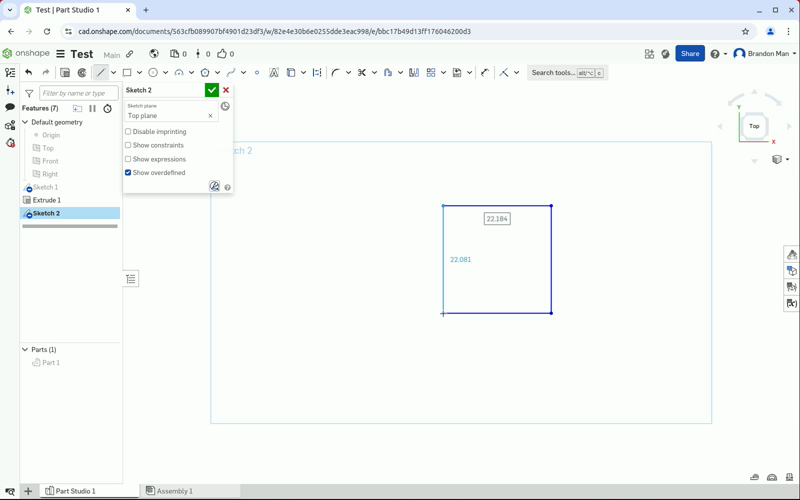
key_up(shift)
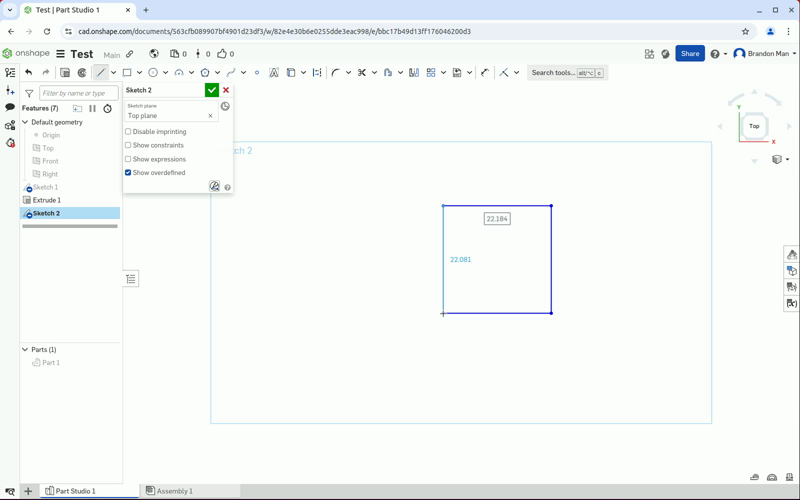
click(443, 313)
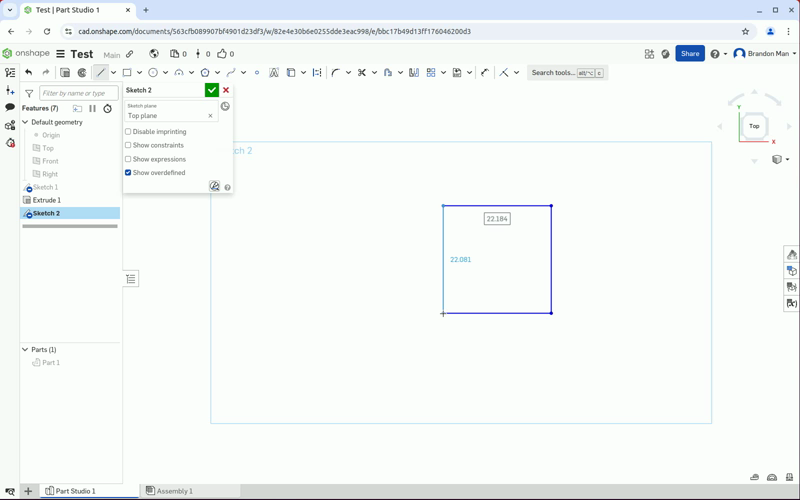
key(esc)
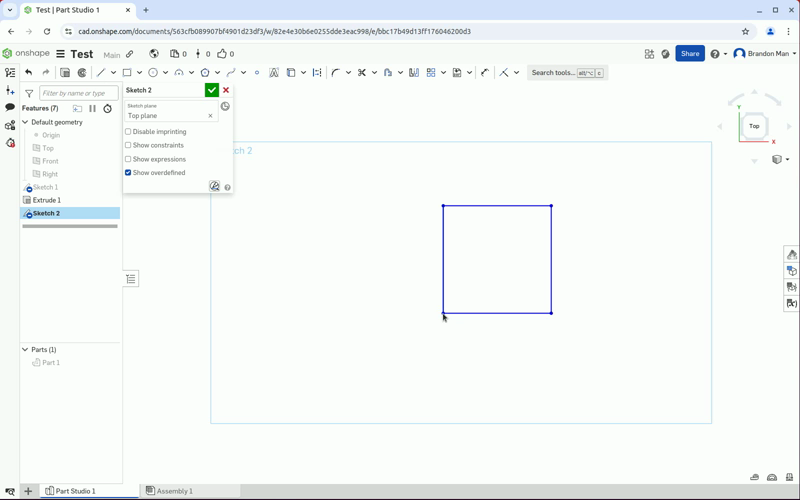
mouse_move(496, 297)
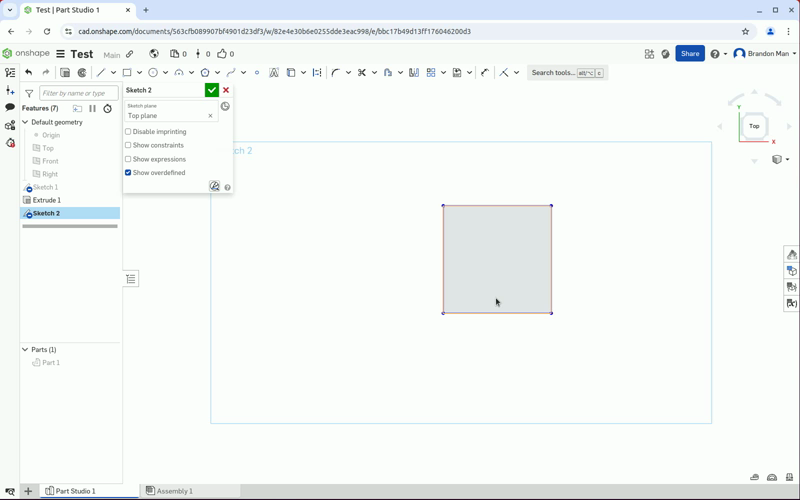
click(496, 297)
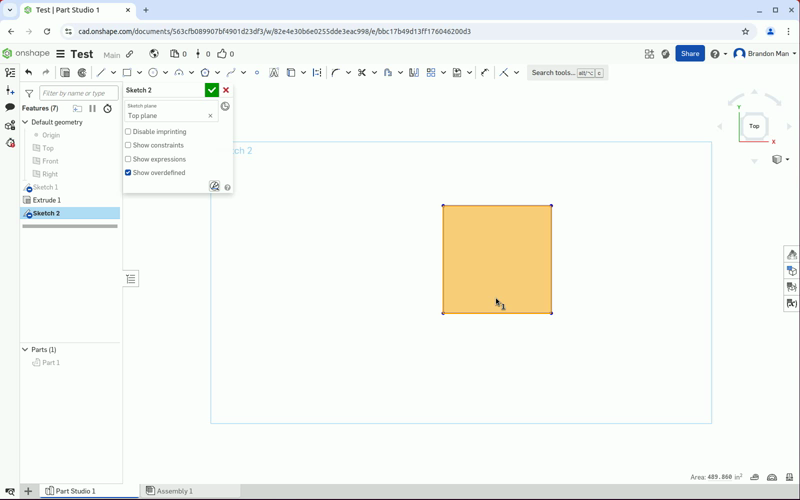
mouse_move(73, 352)
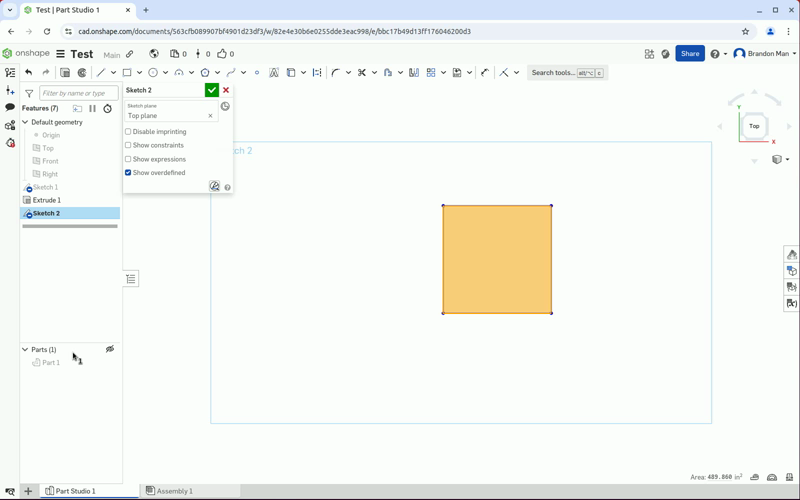
key(shift+y)
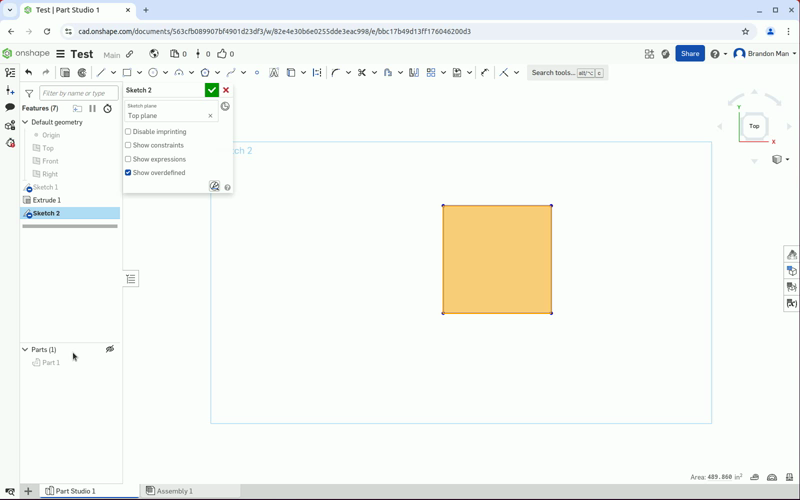
key(shift+e)
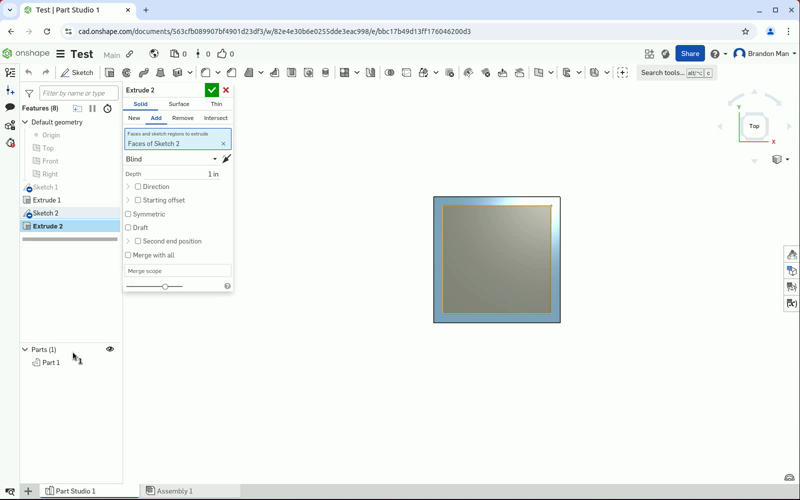
mouse_move(143, 106)
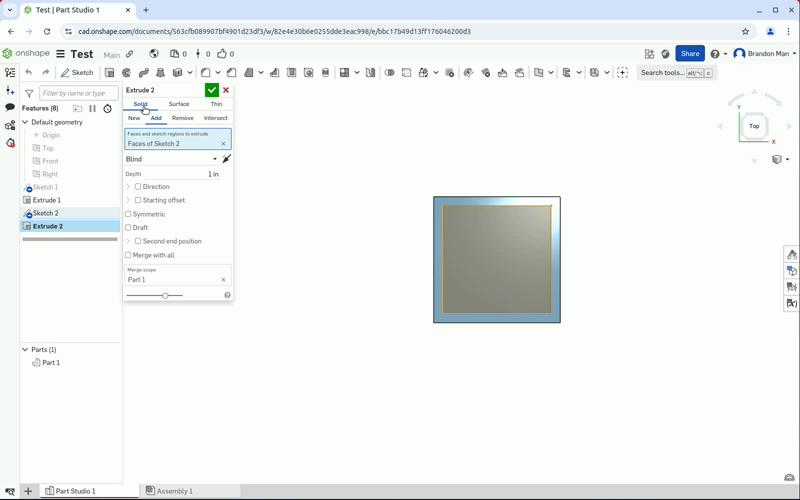
click(143, 106)
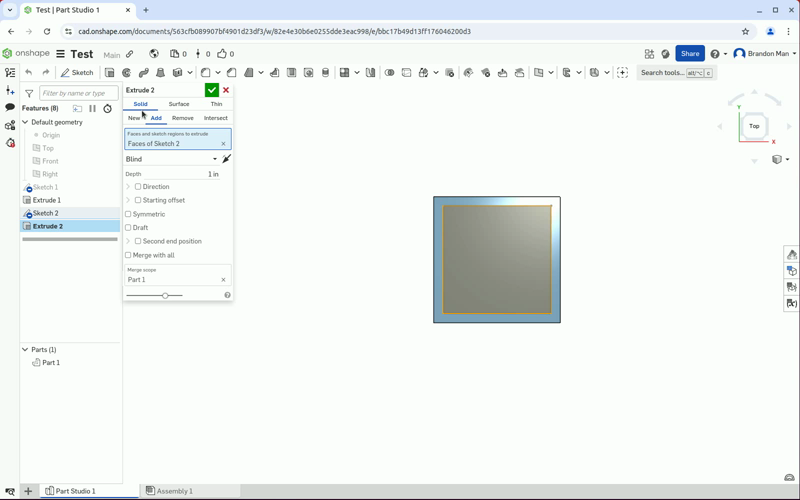
mouse_move(137, 120)
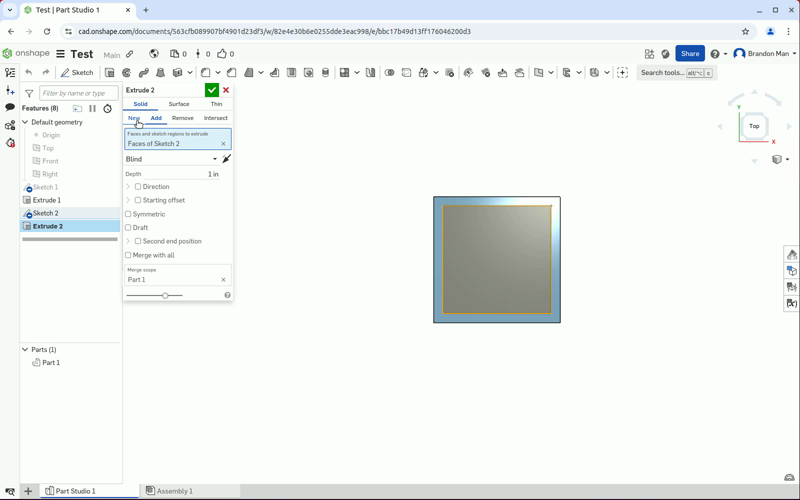
click(137, 120)
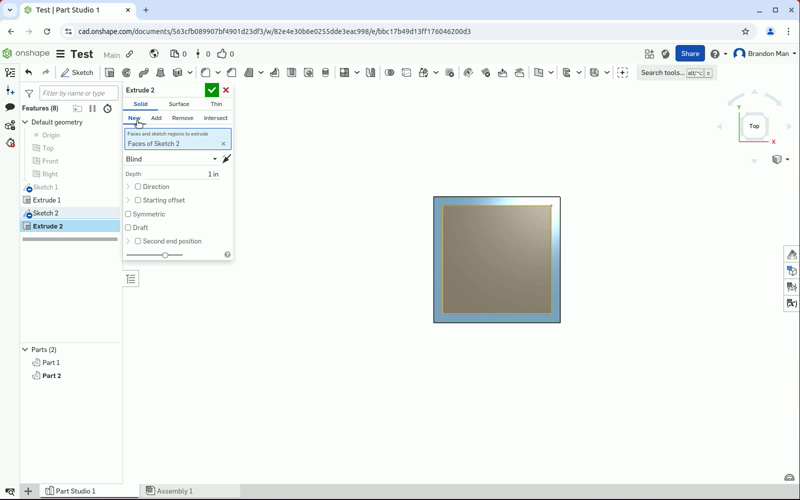
key(tab, 4)
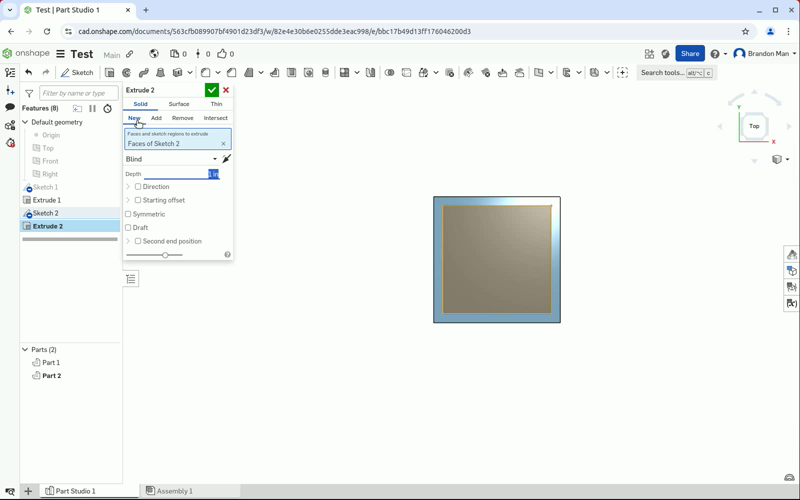
text(1.926)
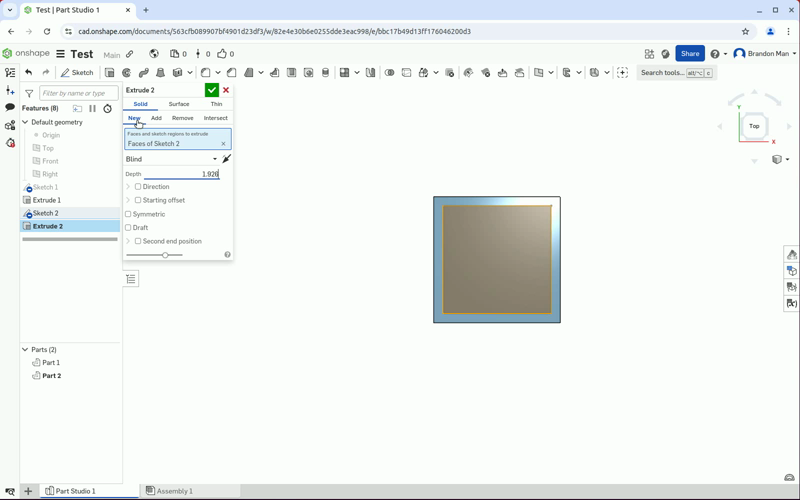
key(enter)
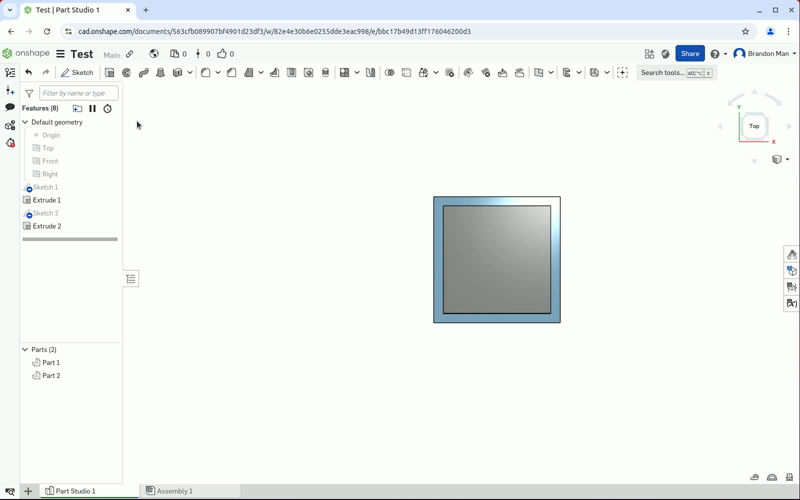
key(shift+h)
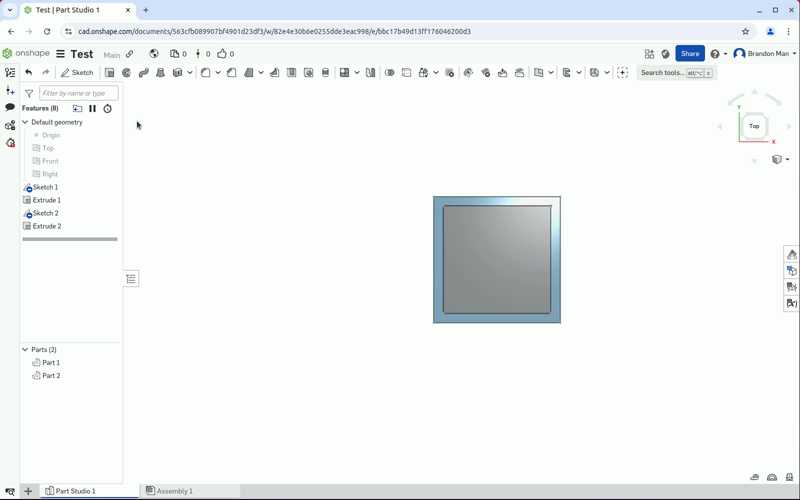
key(shift+h)
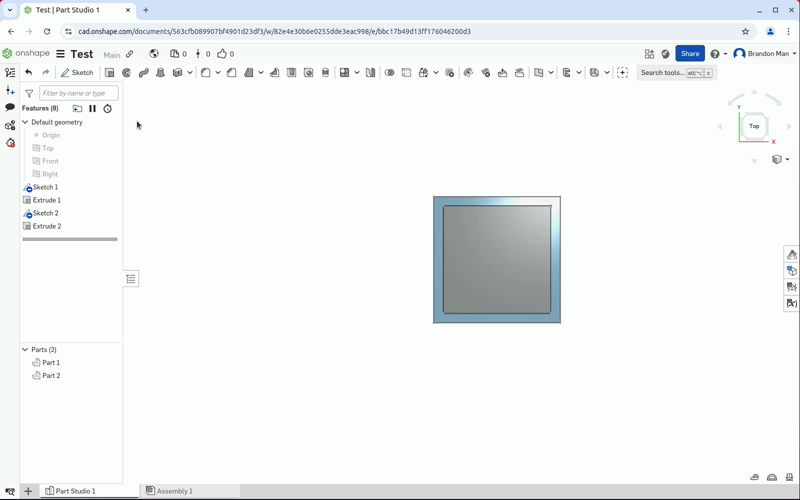
key(shift+7)
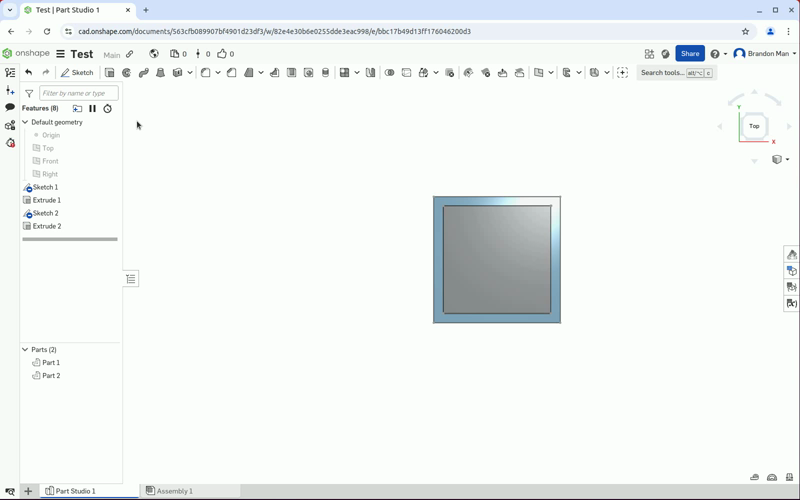
key(up, 3)
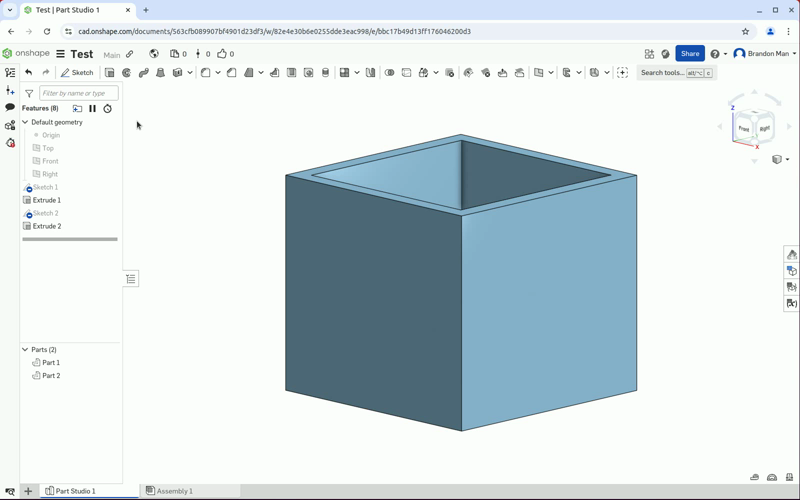
key(left, 3)
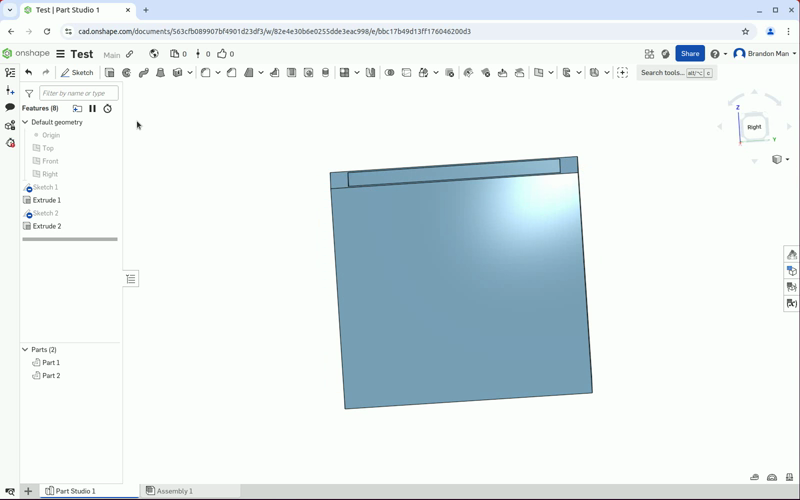
key(right, 3)
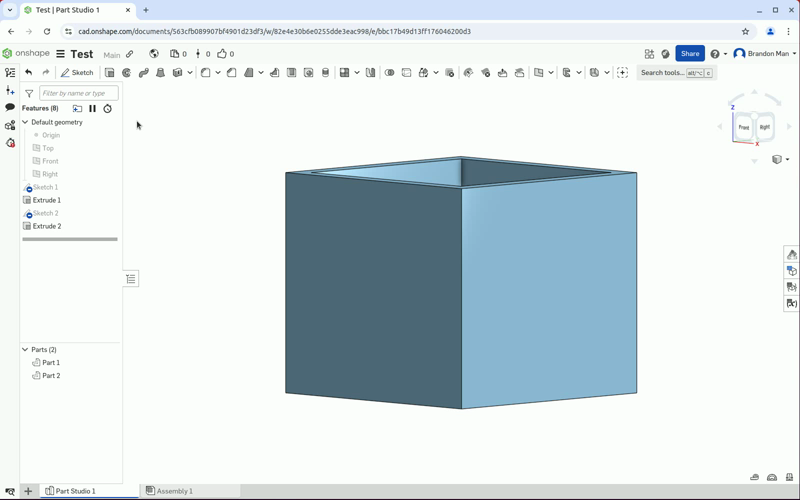
key(down, 3)
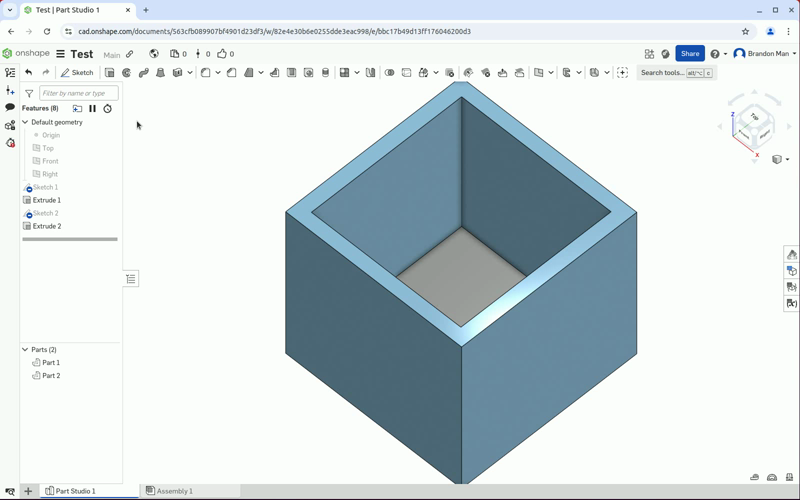
mouse_move(73, 189)
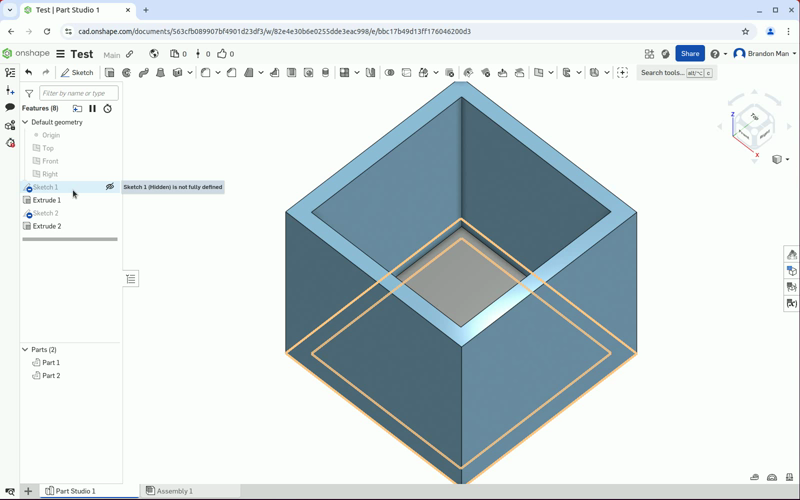
click(73, 189)